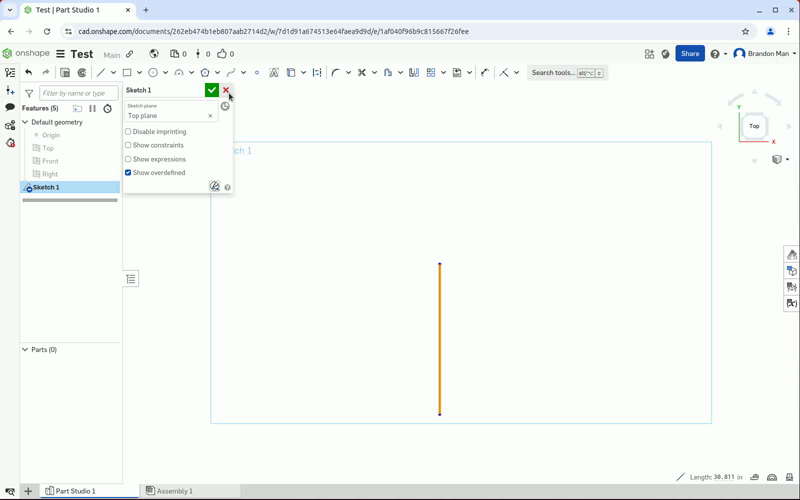
key(shift+h)
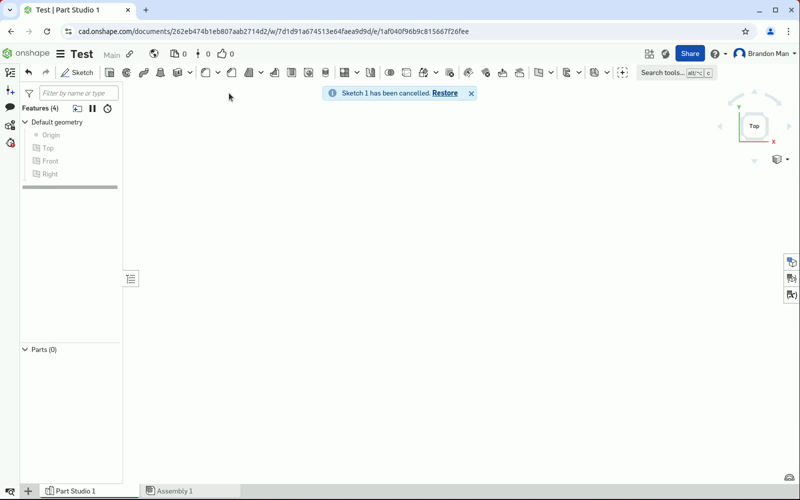
mouse_move(73, 352)
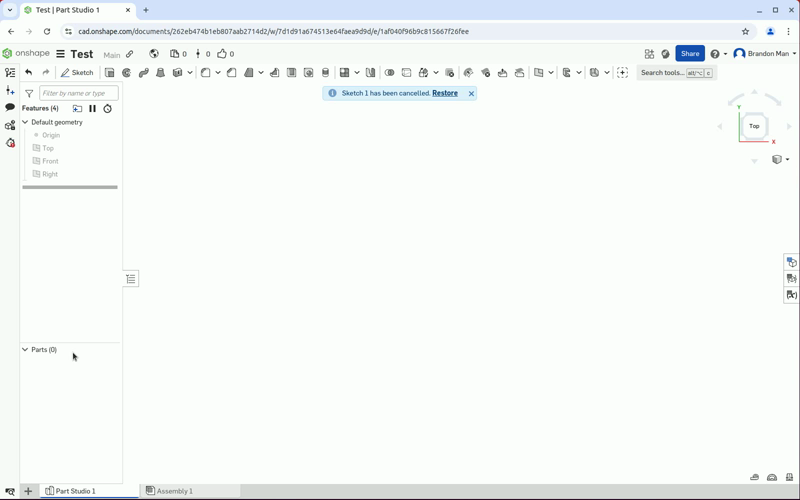
key(y)
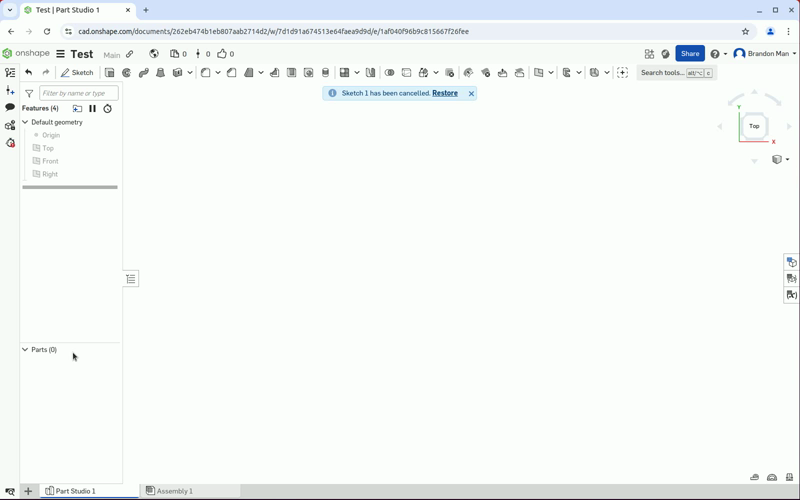
key(shift+p)
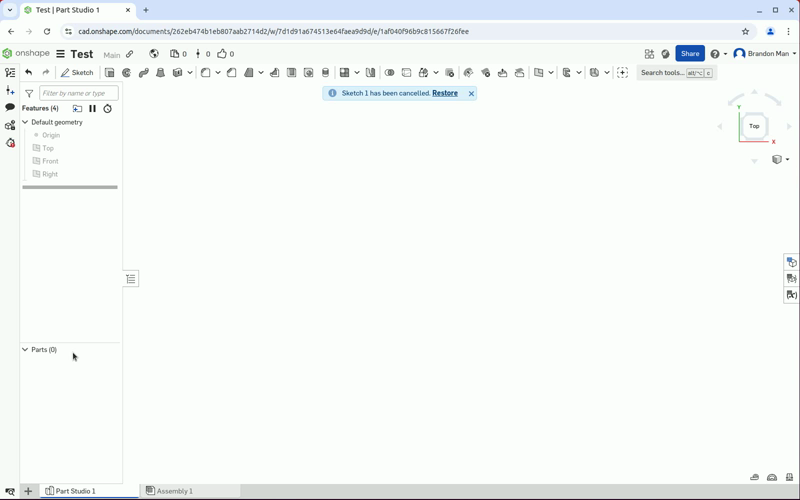
key(space)
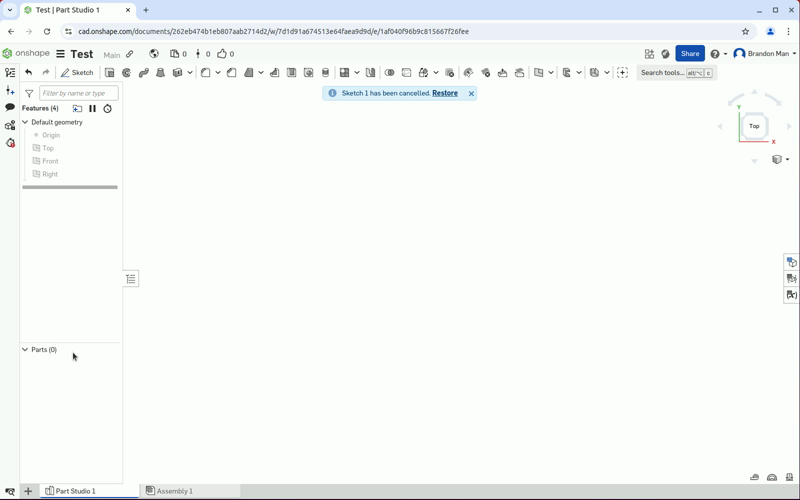
key_down(shift)
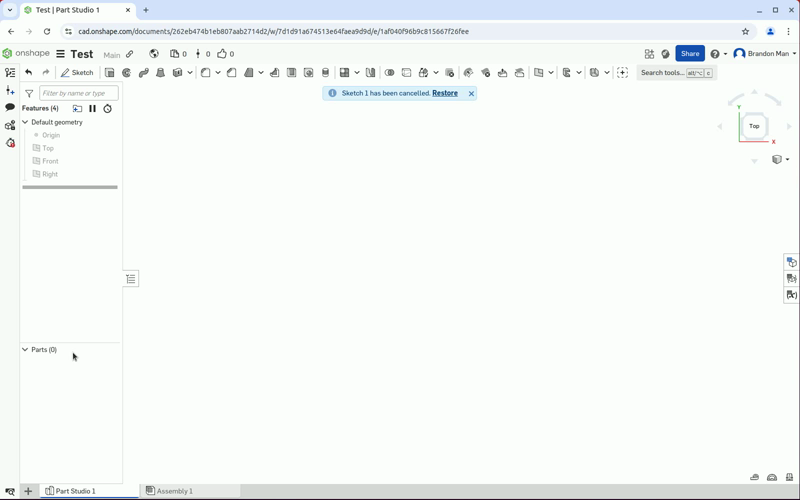
key(up)
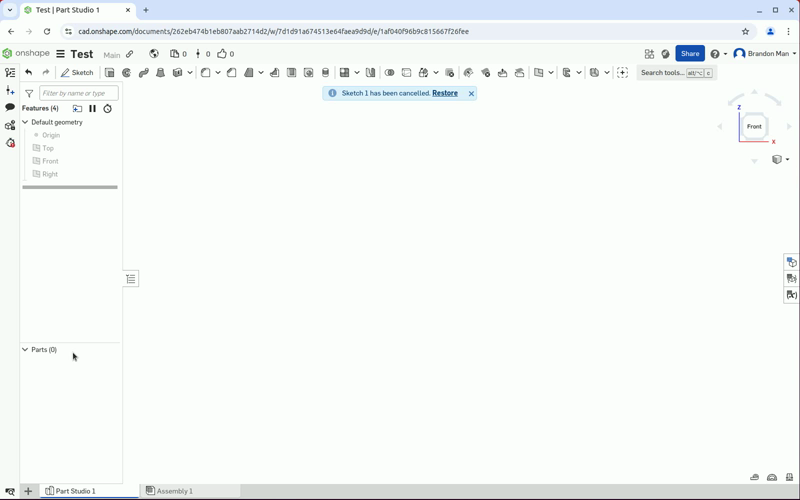
key_up(shift)
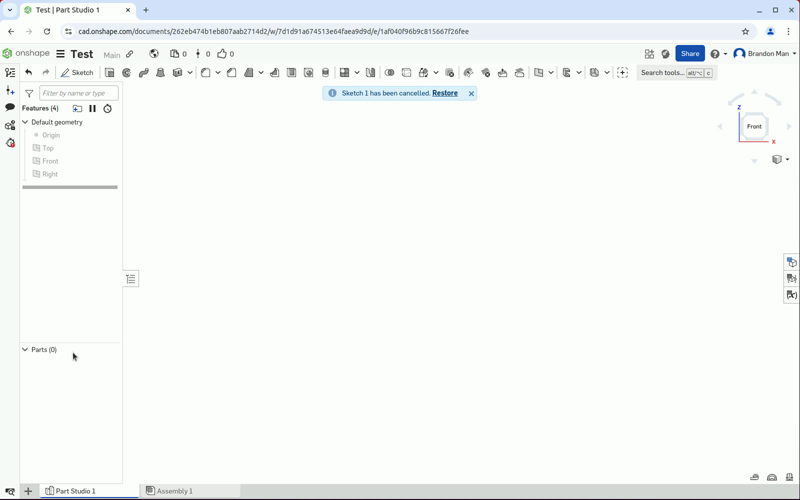
mouse_move(73, 352)
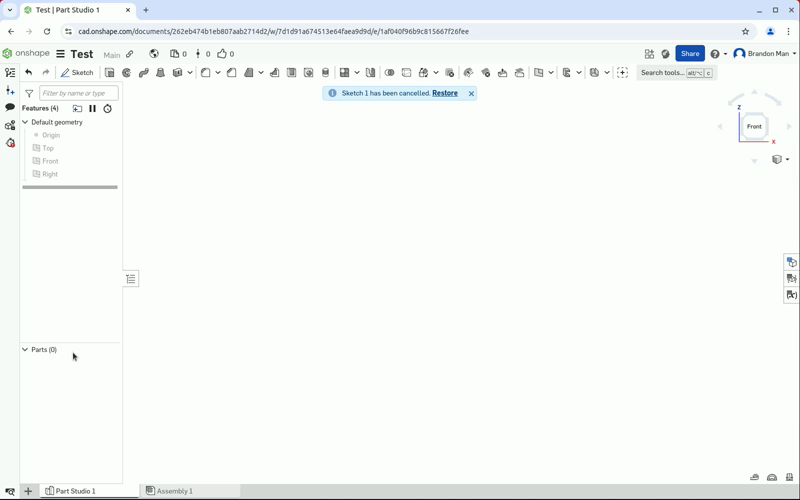
key(shift+y)
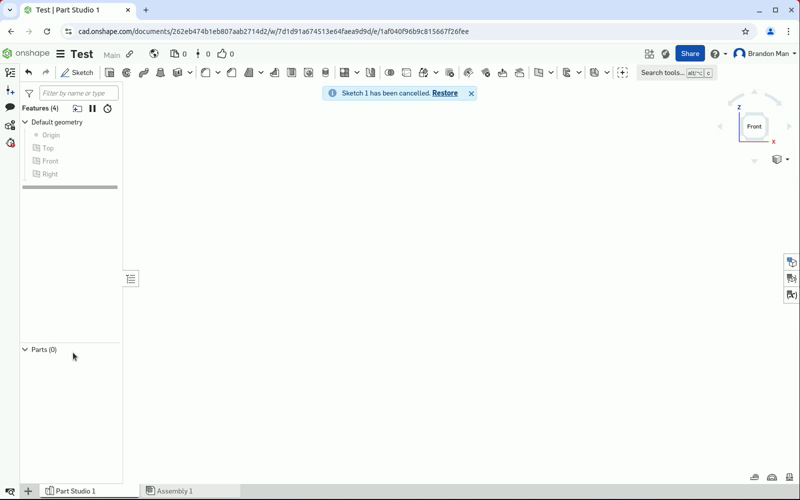
key(shift+s)
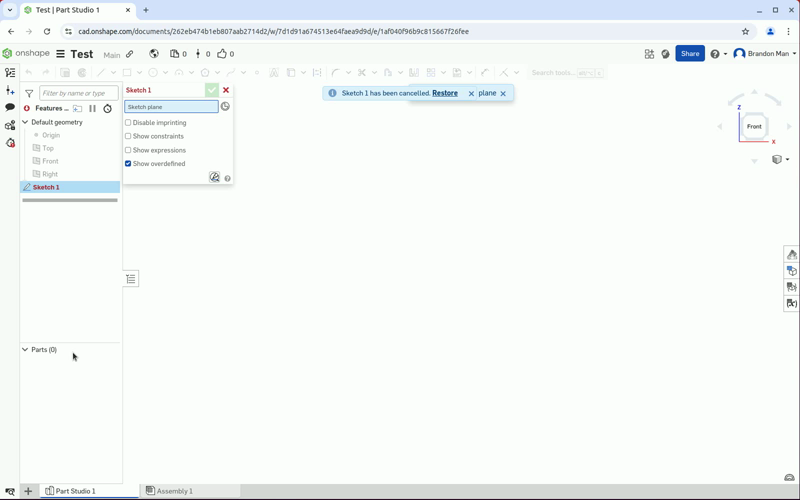
mouse_move(73, 163)
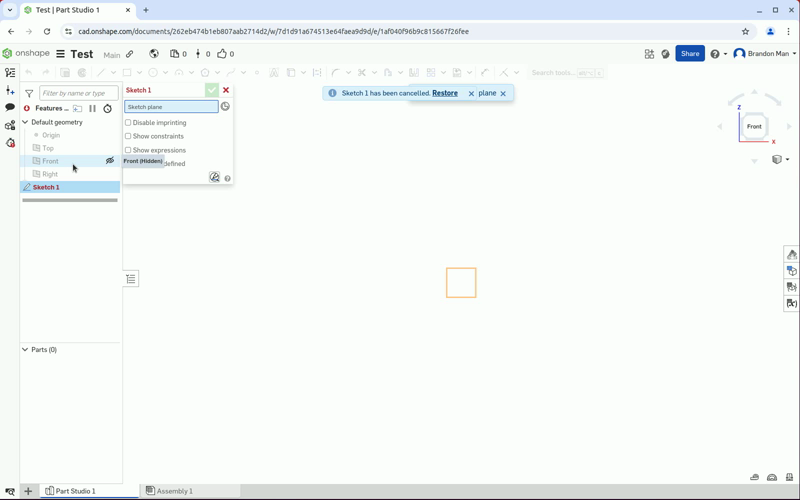
click(73, 163)
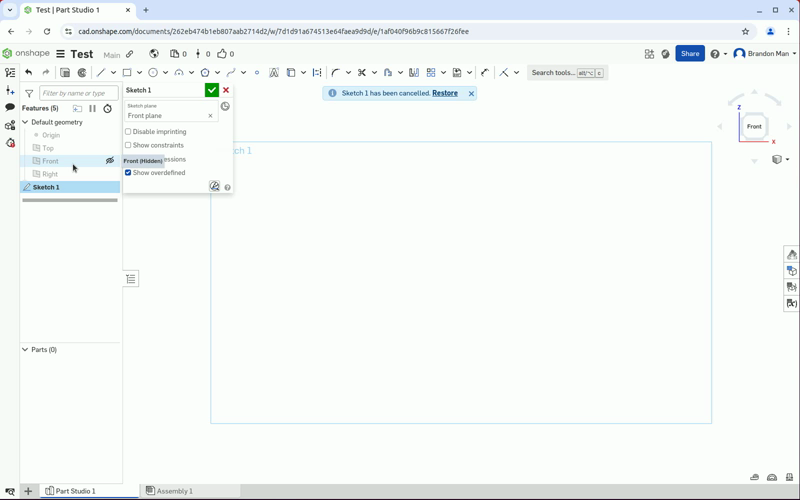
mouse_move(73, 352)
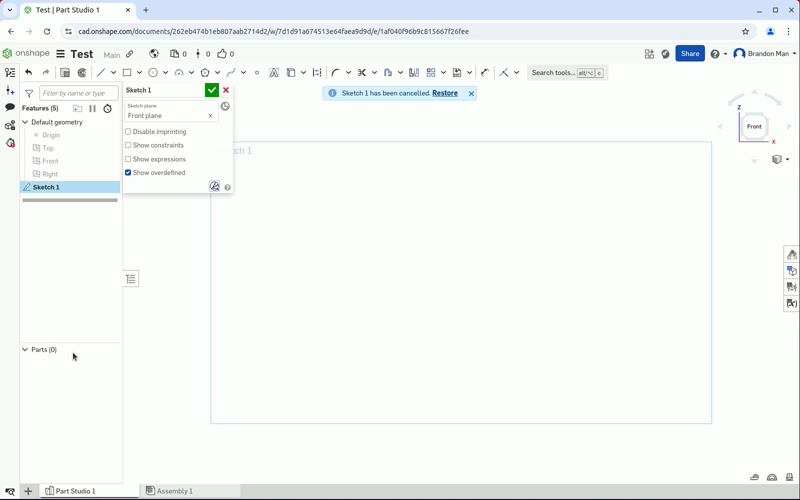
key(y)
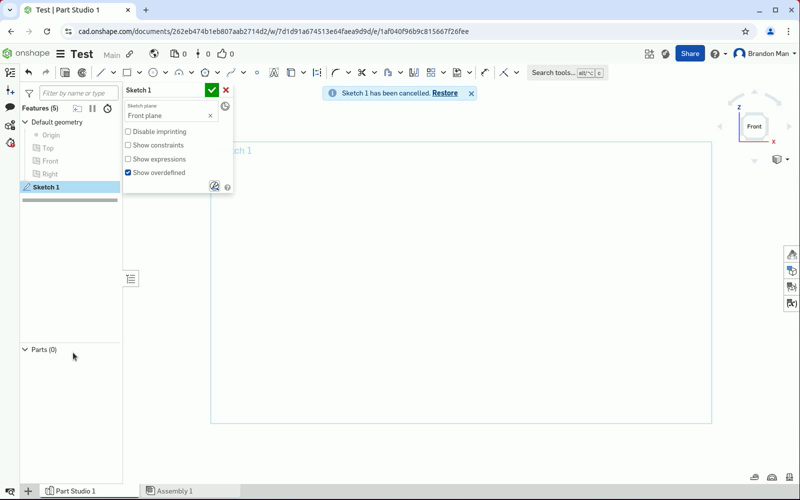
key(c)
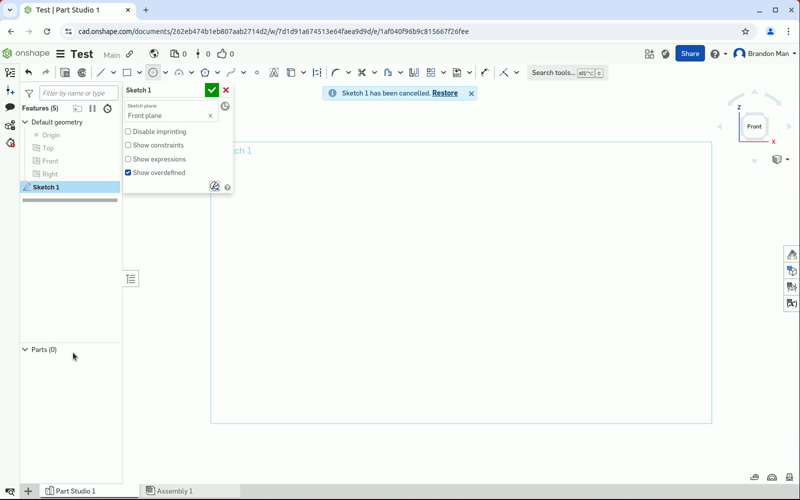
key_down(shift)
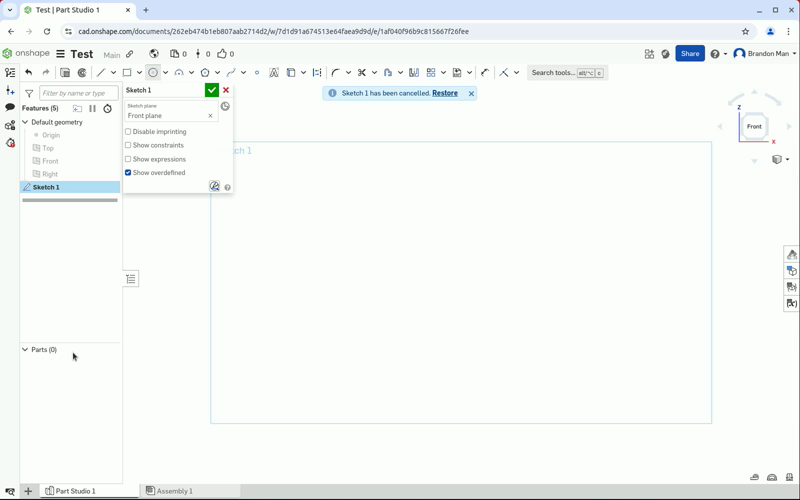
mouse_move(460, 282)
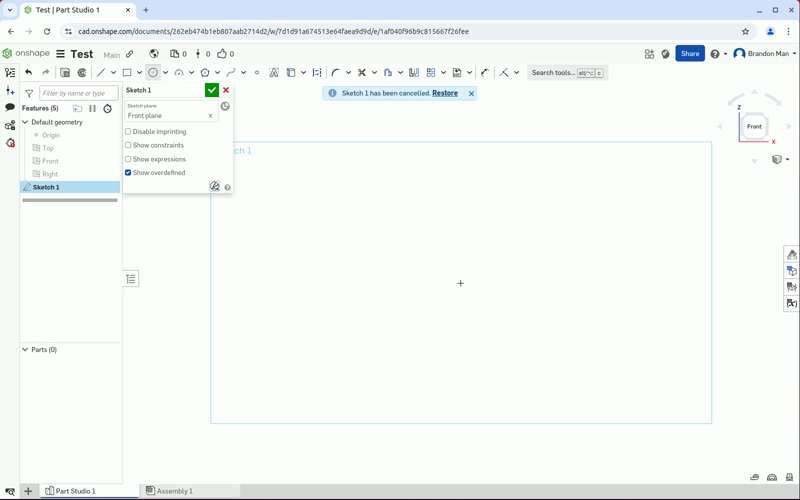
click(460, 282)
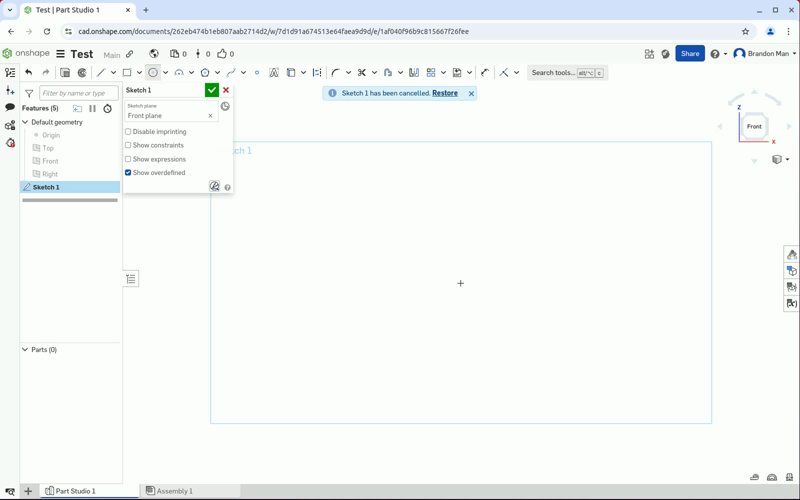
key_up(shift)
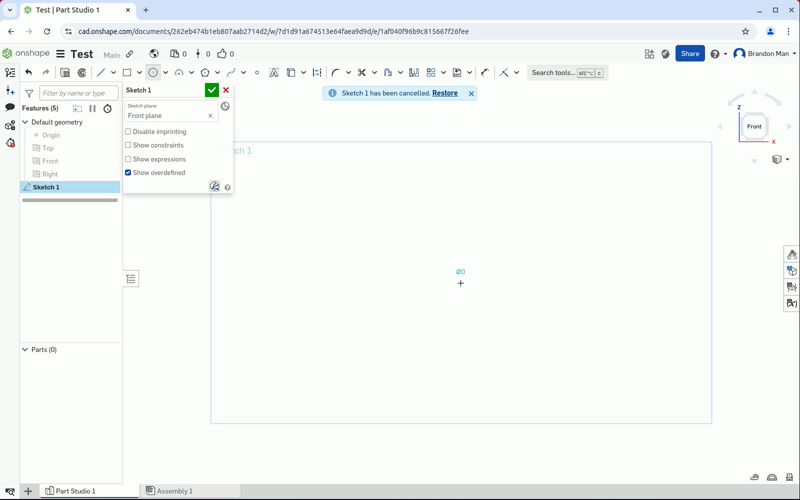
mouse_move(505, 282)
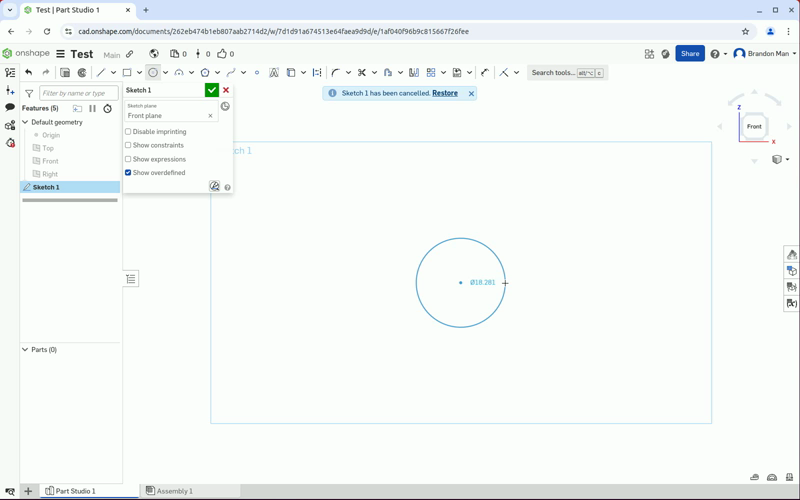
click(505, 282)
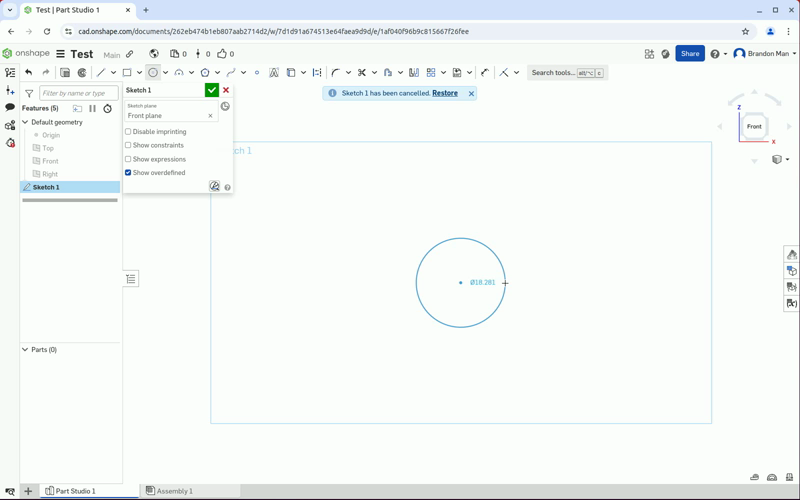
key(esc)
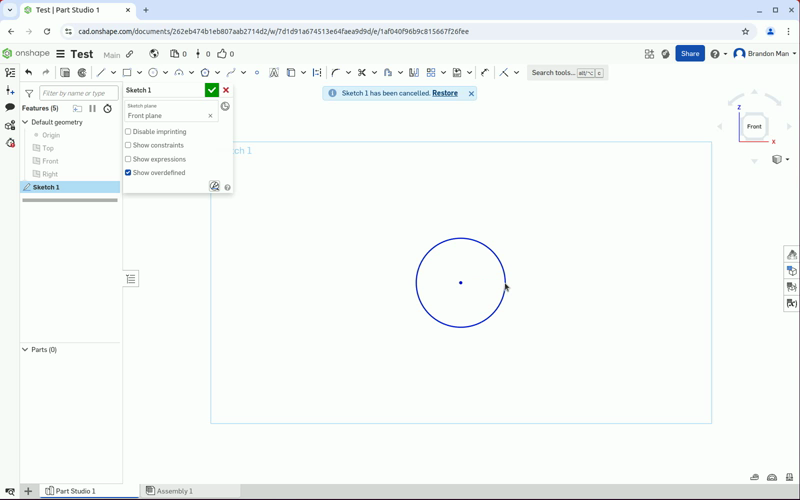
key(c)
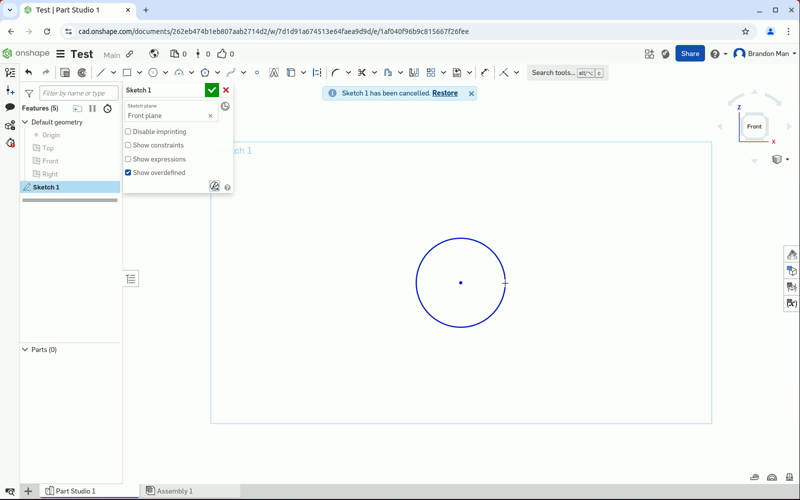
key_down(shift)
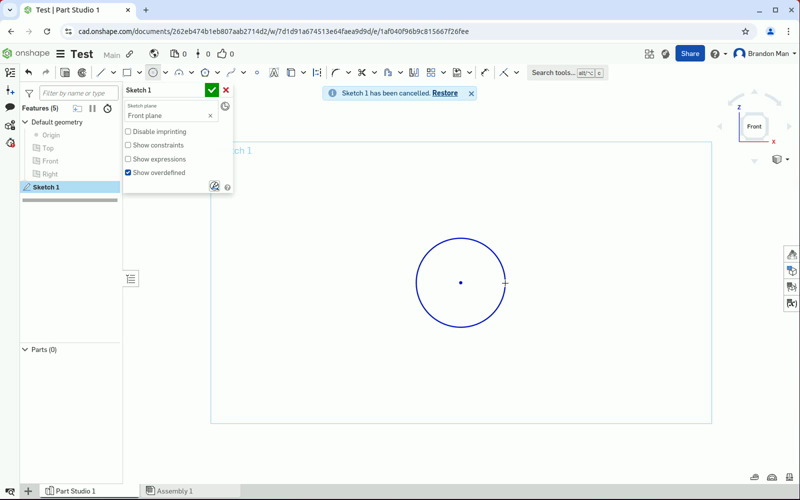
mouse_move(460, 282)
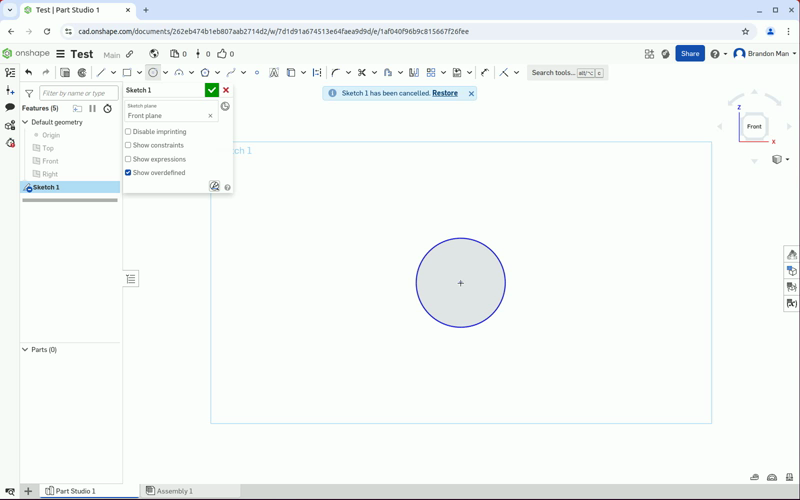
click(460, 282)
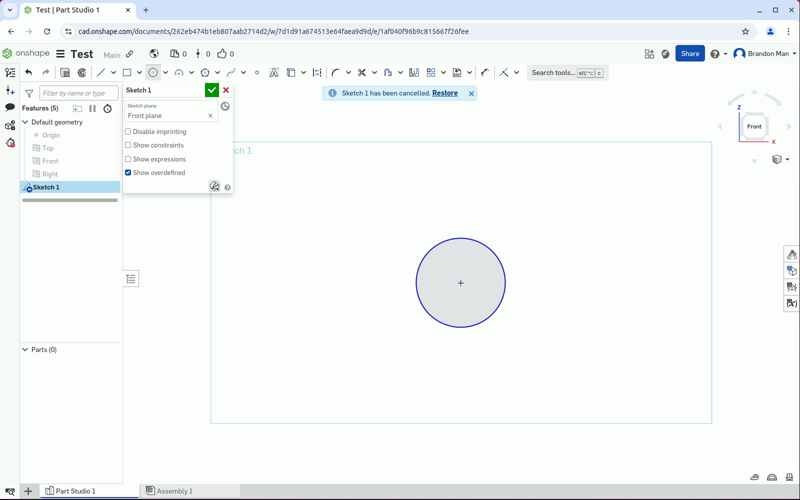
key_up(shift)
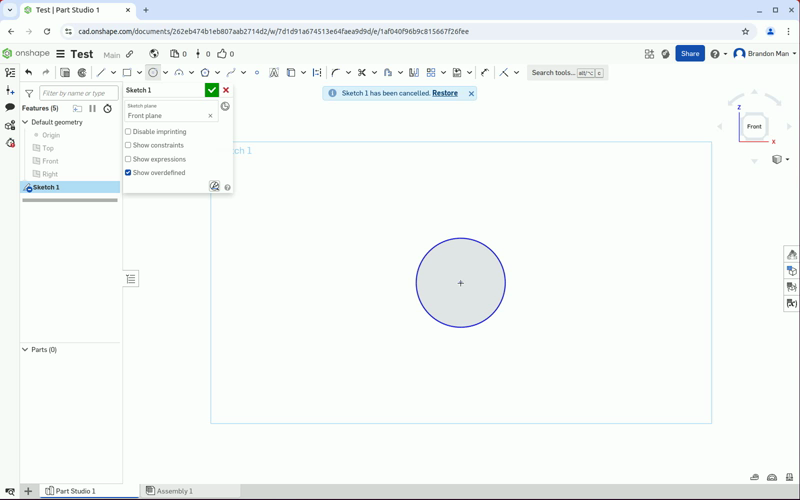
mouse_move(478, 282)
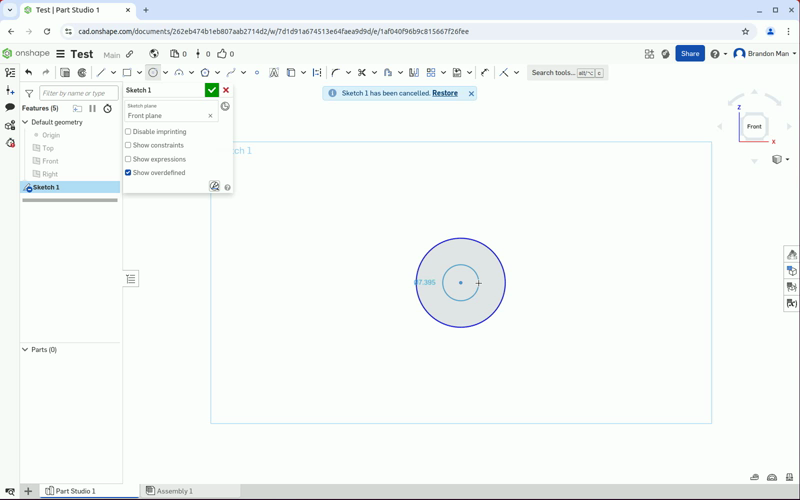
click(478, 282)
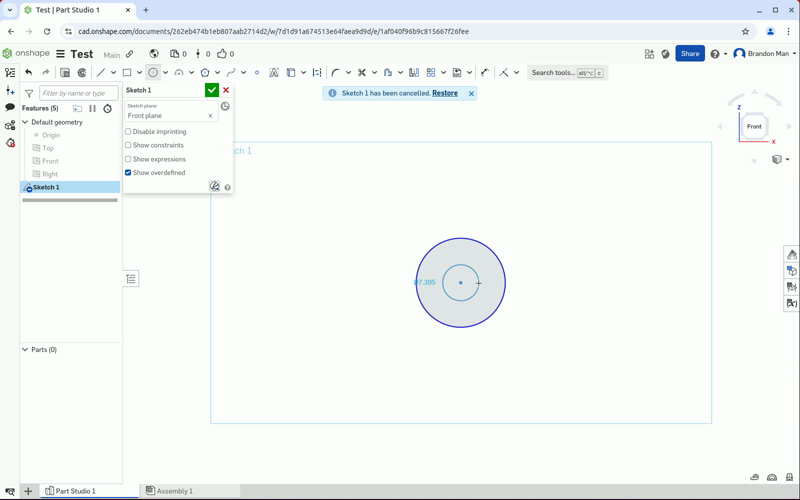
key(esc)
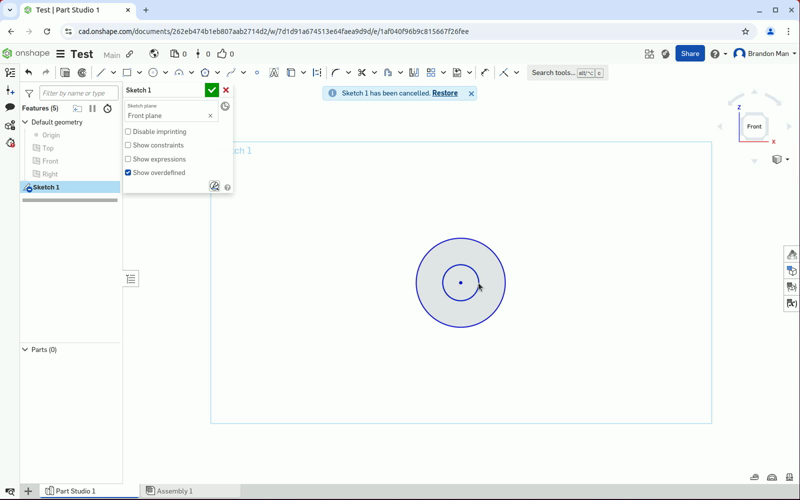
mouse_move(447, 317)
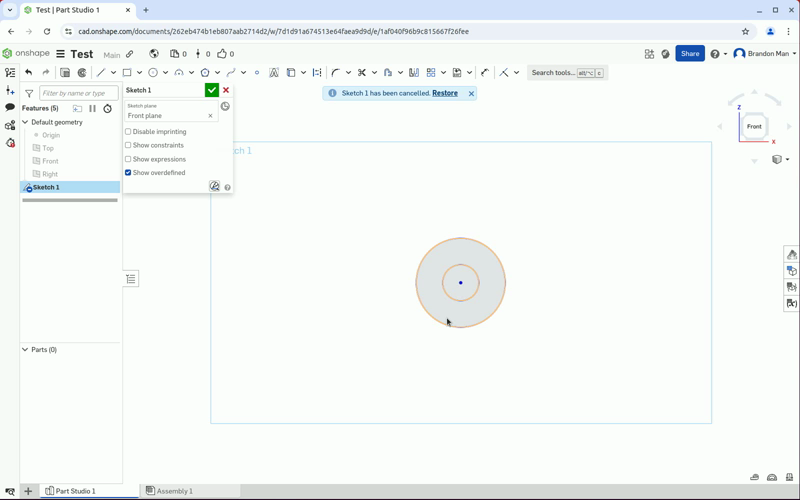
click(447, 317)
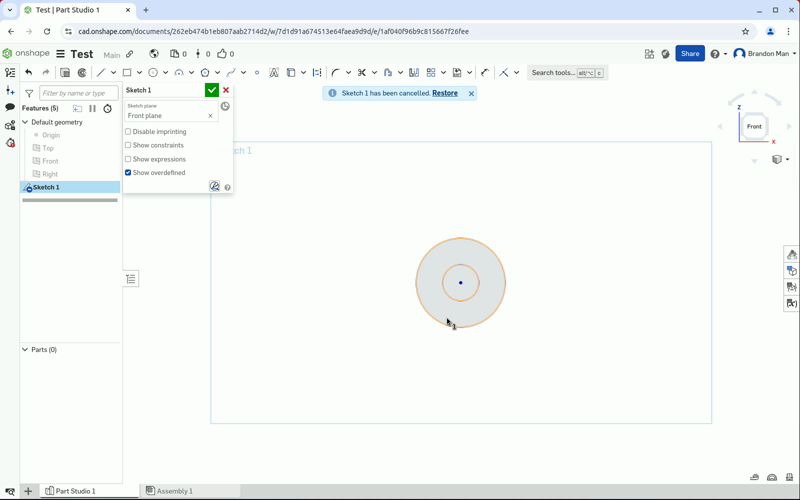
mouse_move(73, 352)
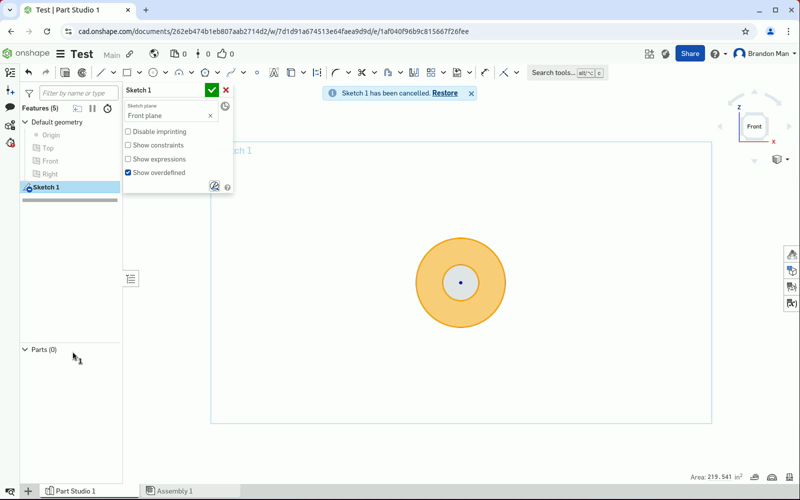
key(shift+y)
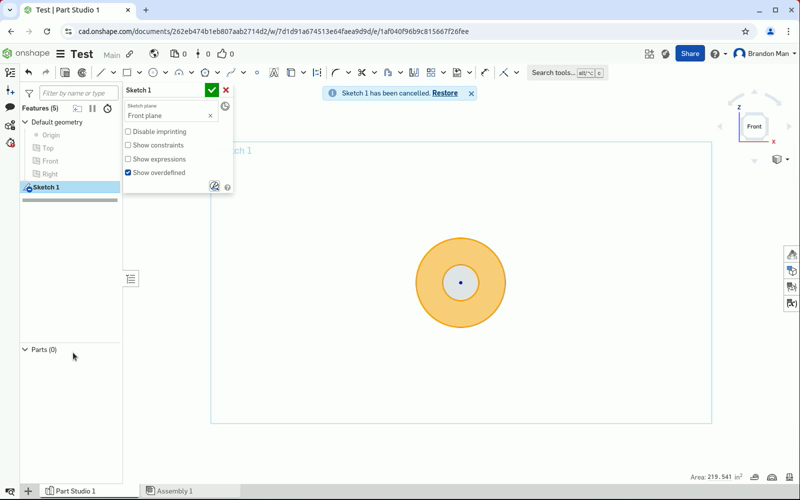
key(shift+e)
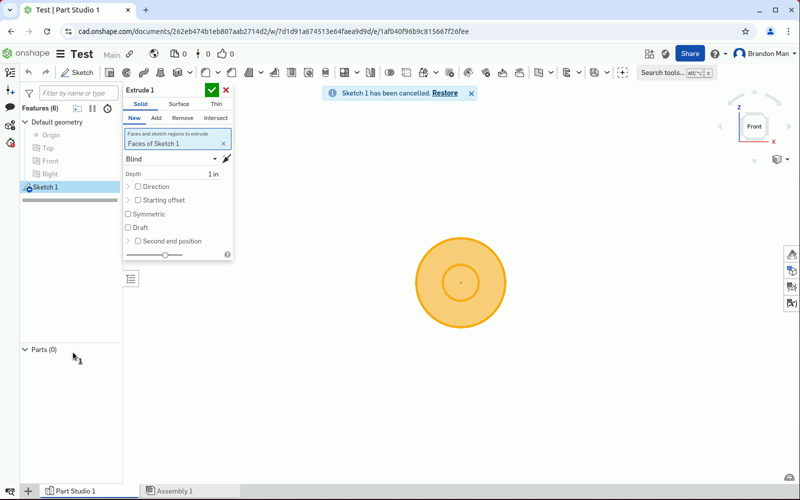
mouse_move(143, 106)
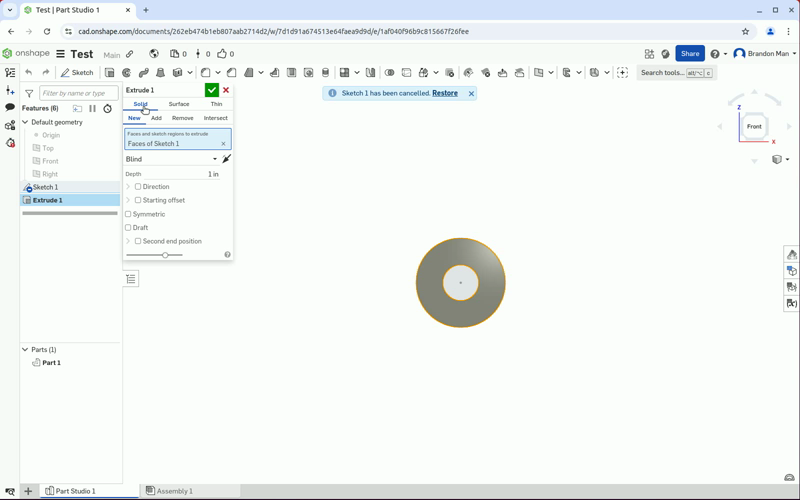
click(143, 106)
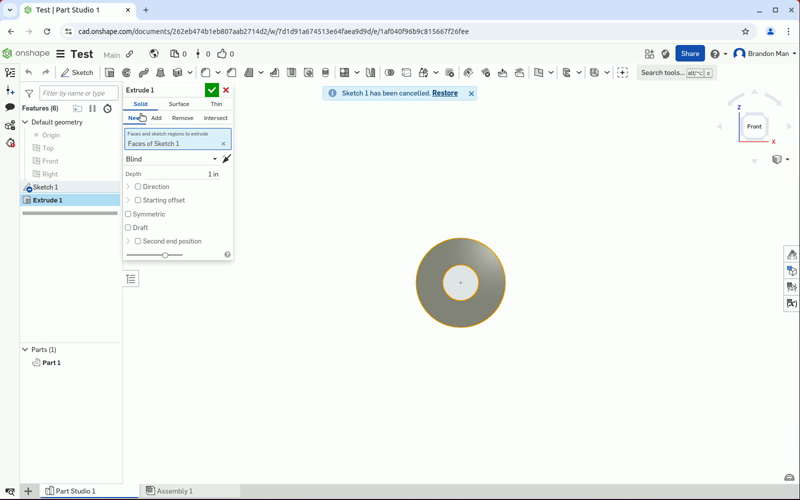
mouse_move(137, 120)
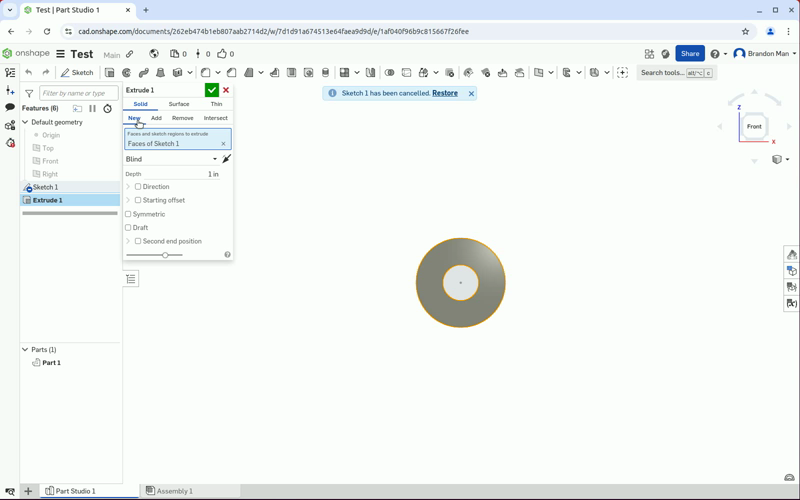
click(137, 120)
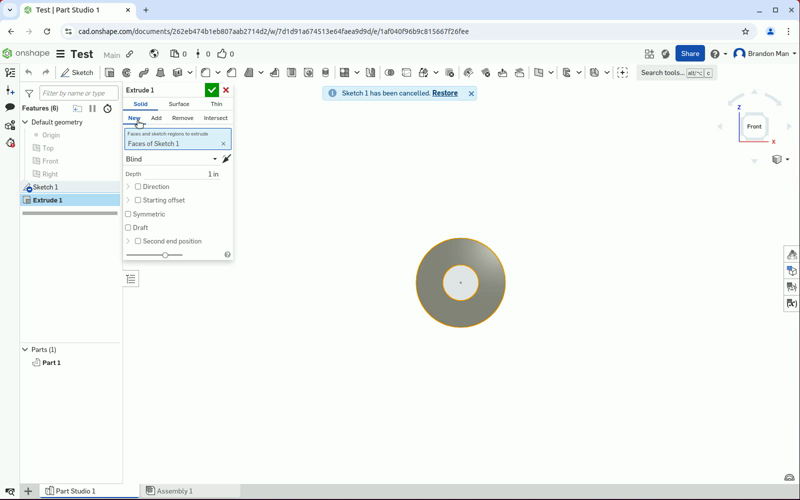
key(tab, 4)
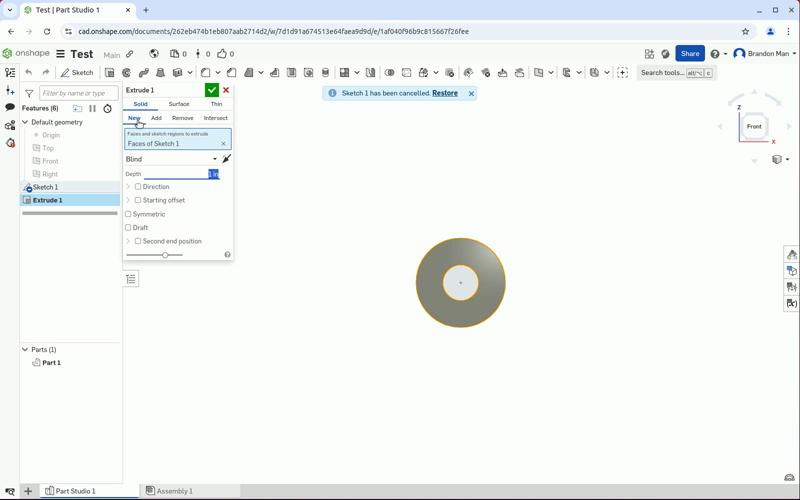
text(3.611)
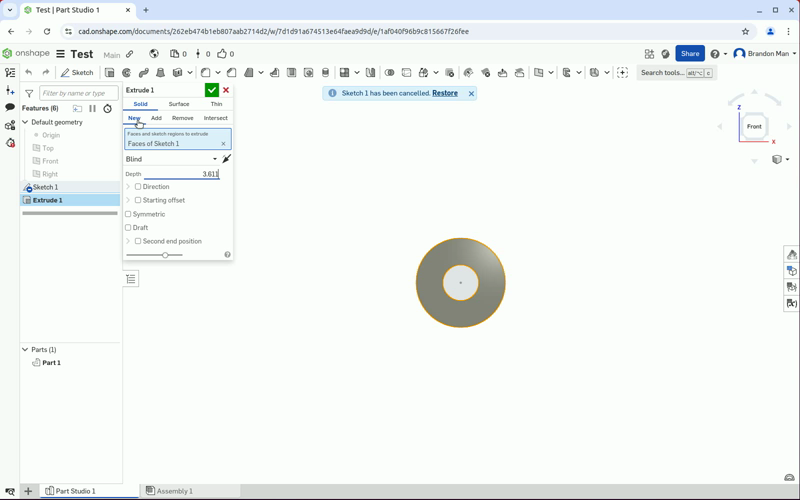
key(enter)
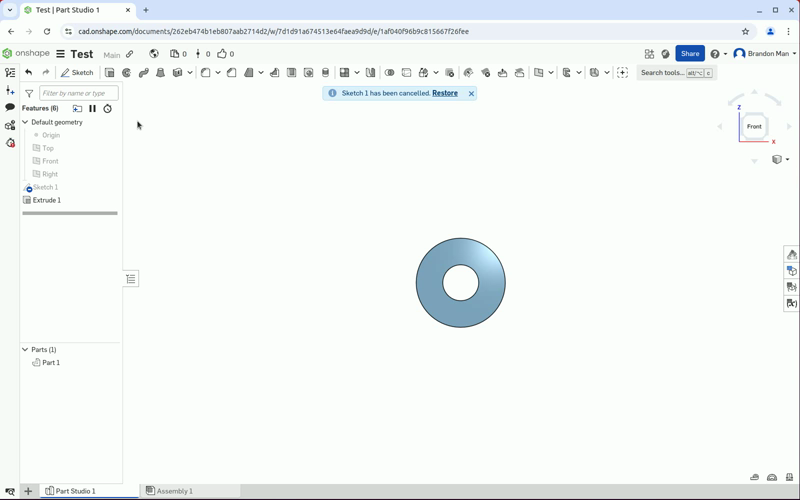
key(shift+h)
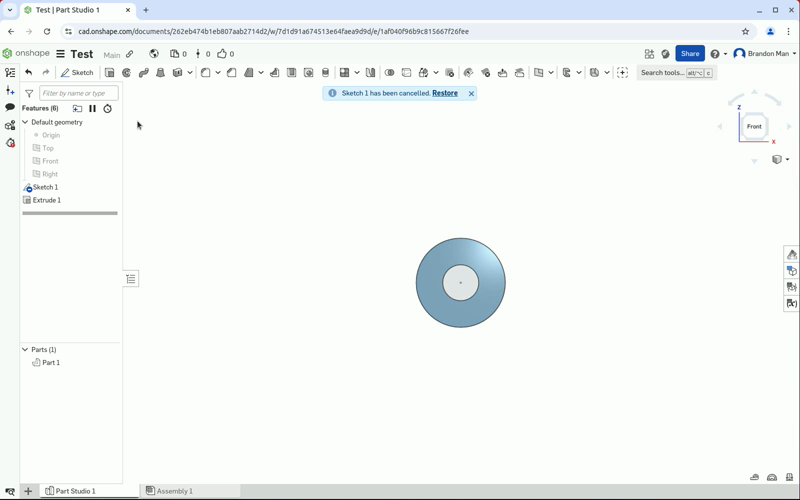
key(shift+h)
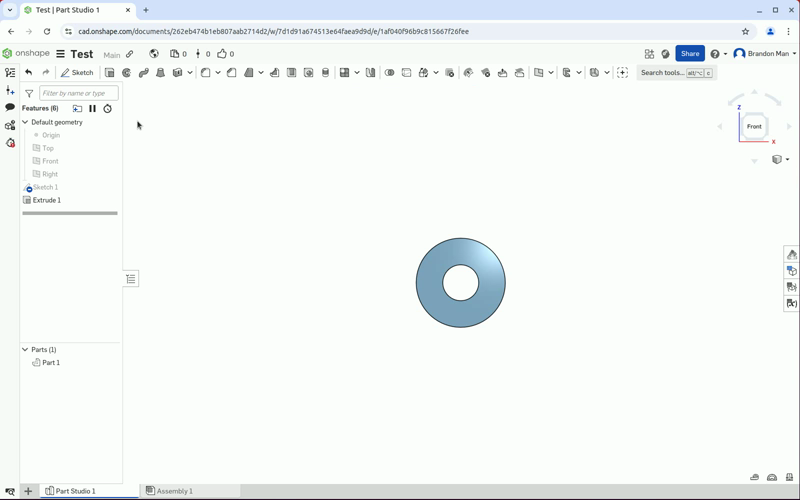
mouse_move(73, 189)
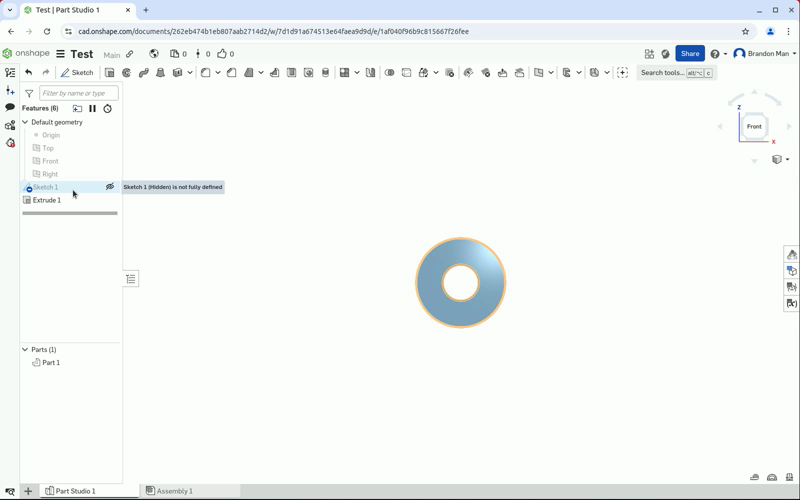
click(73, 189)
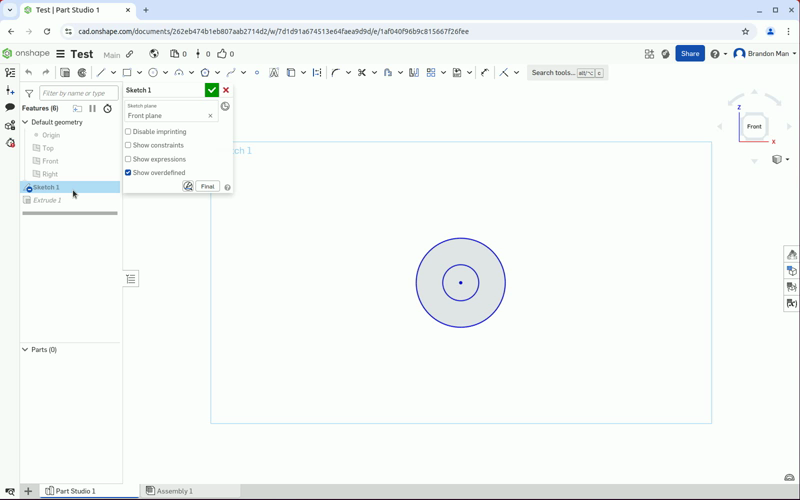
mouse_move(229, 92)
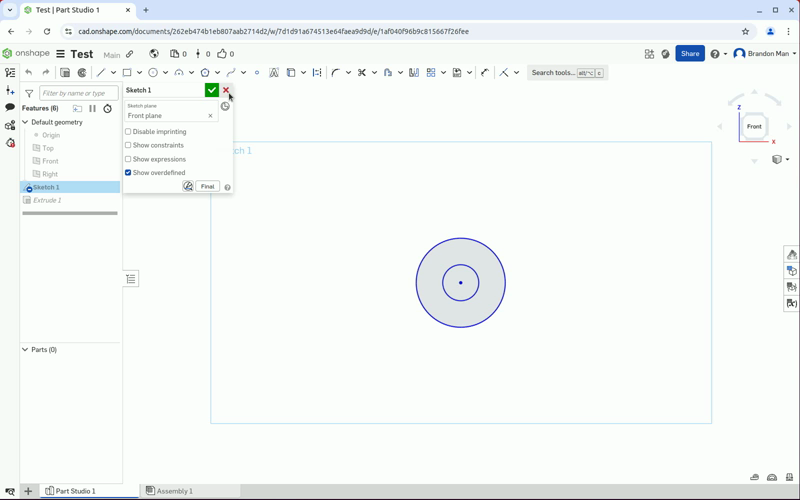
click(229, 92)
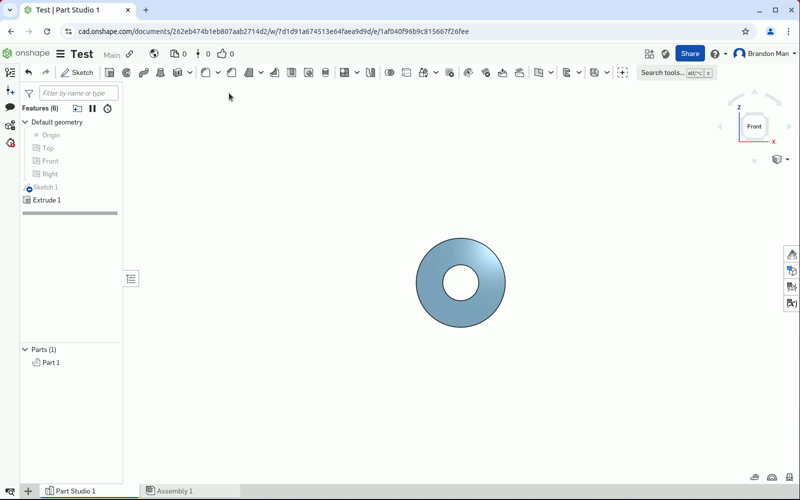
mouse_move(541, 75)
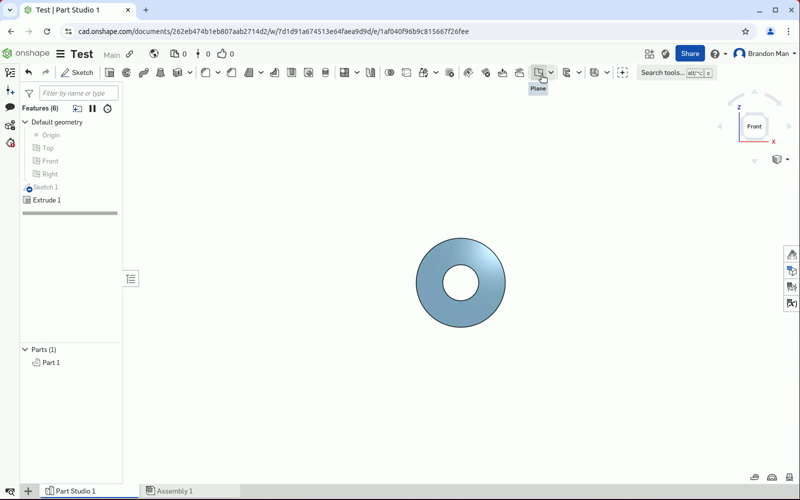
click(541, 75)
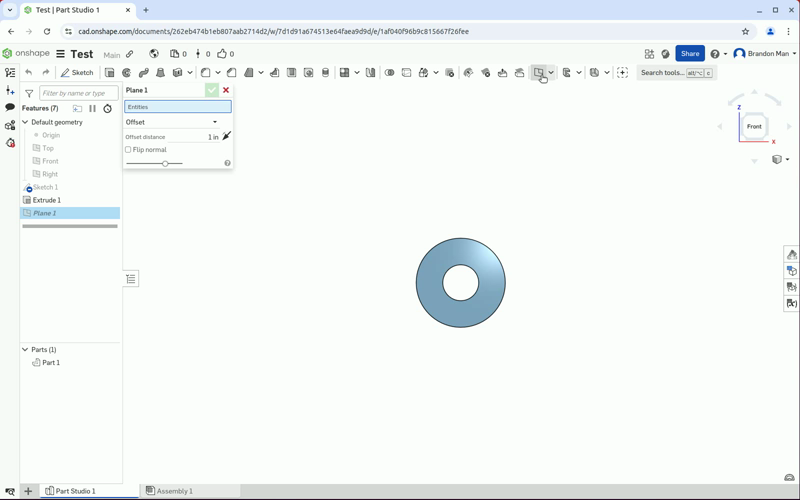
mouse_move(73, 163)
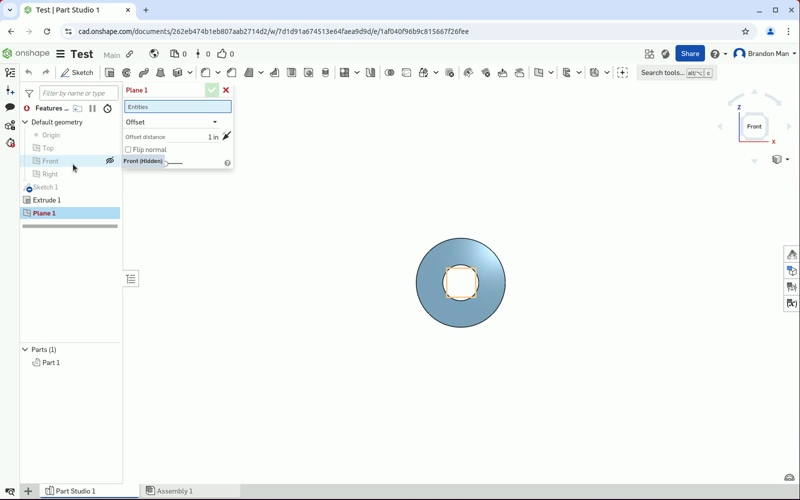
click(73, 163)
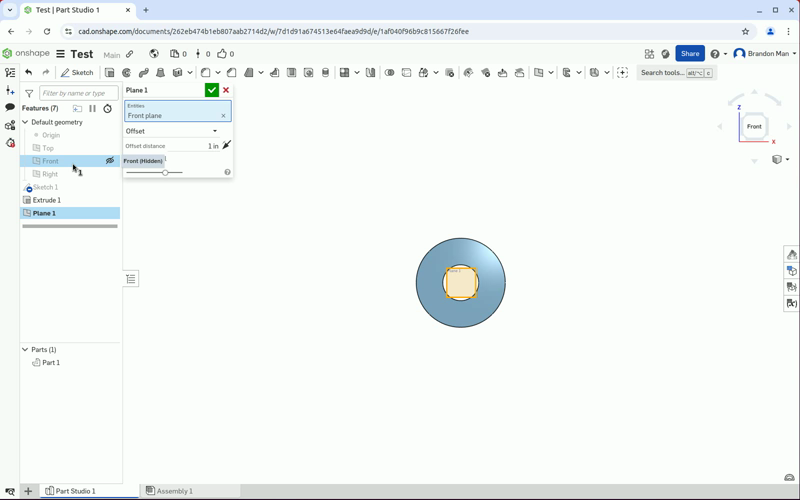
key(tab, 2)
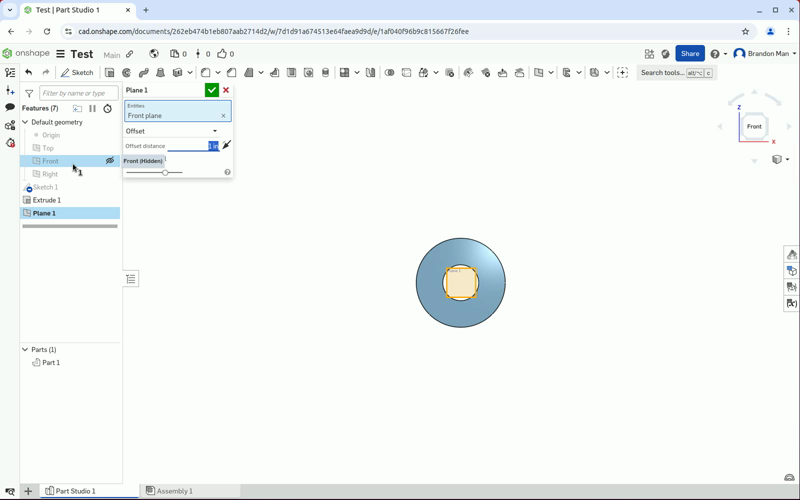
text(3.605)
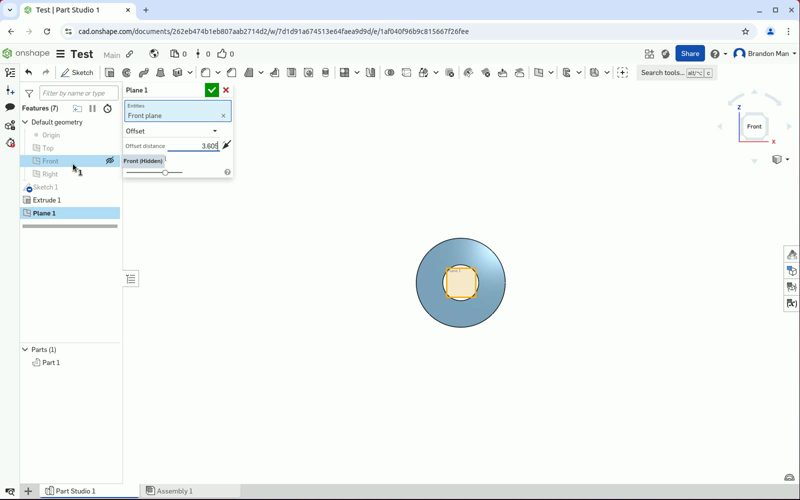
key(enter, 2)
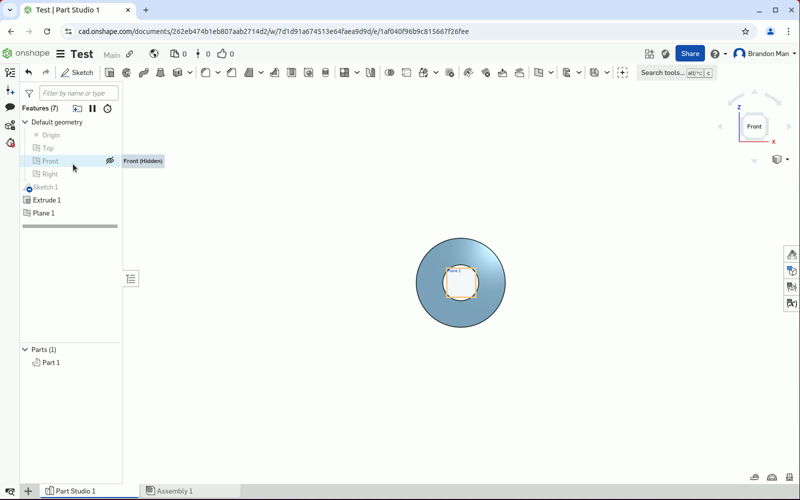
key(shift+s)
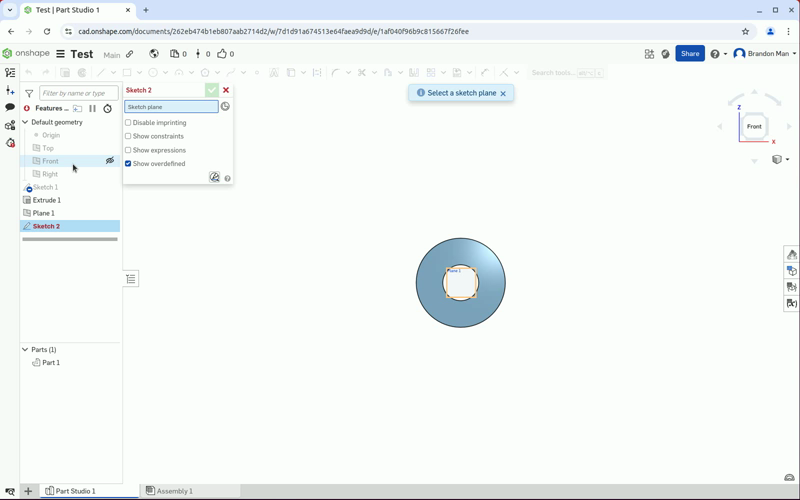
mouse_move(73, 215)
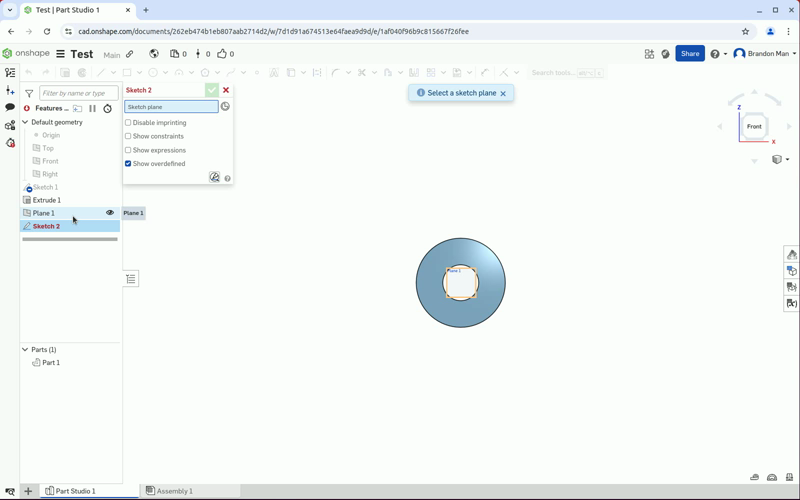
click(73, 215)
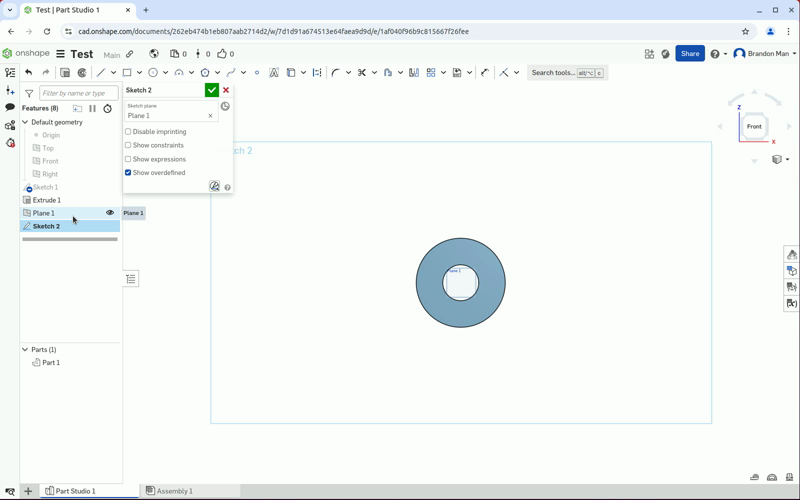
mouse_move(73, 352)
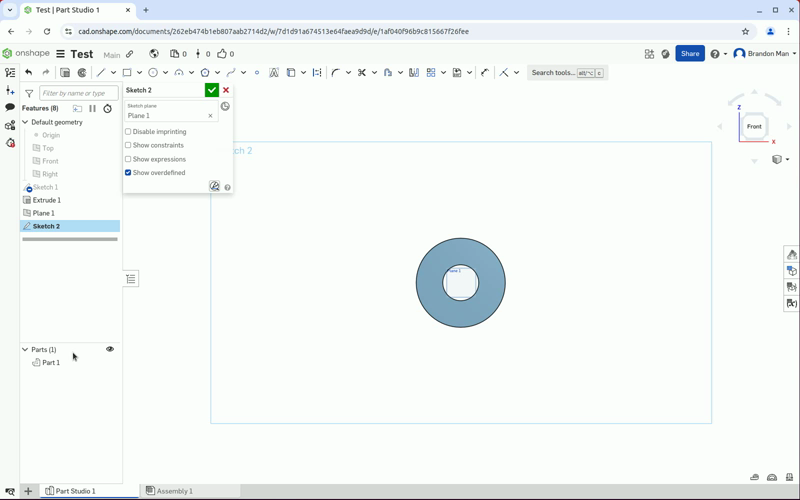
key(y)
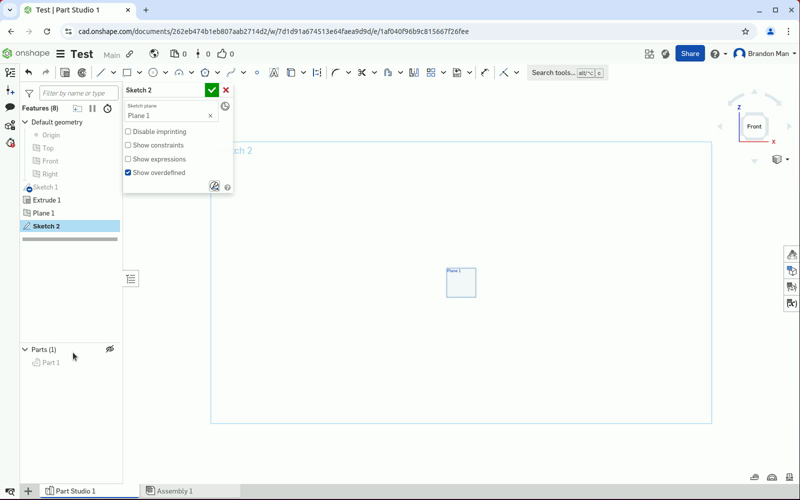
key(c)
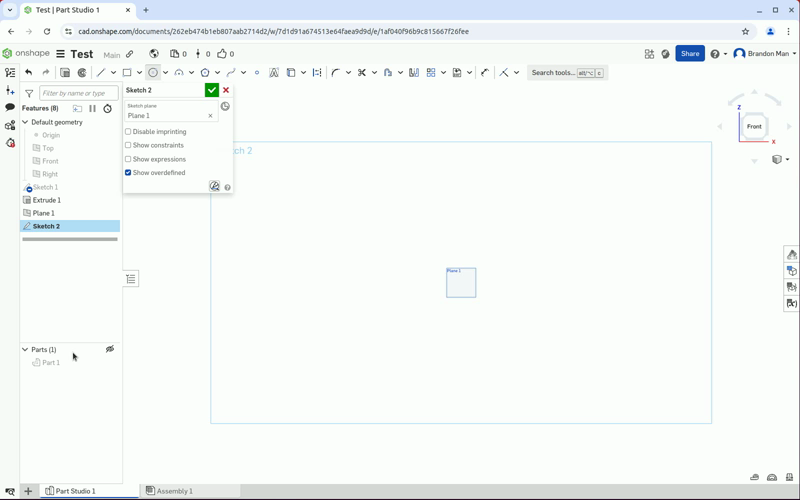
key_down(shift)
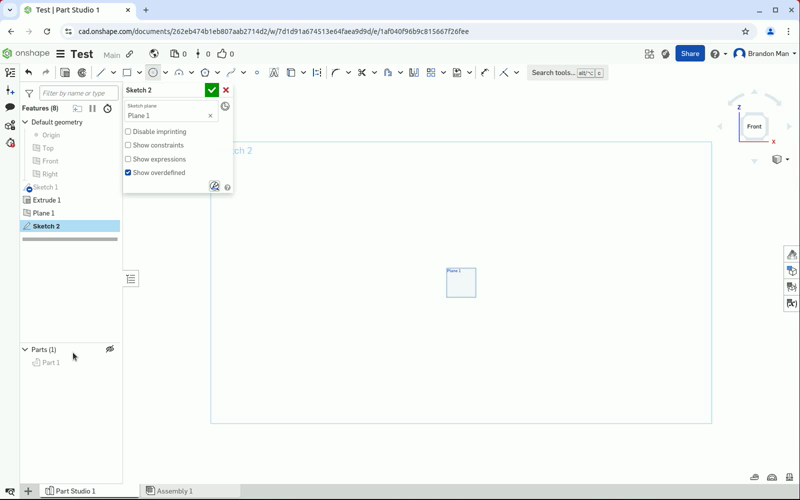
mouse_move(460, 282)
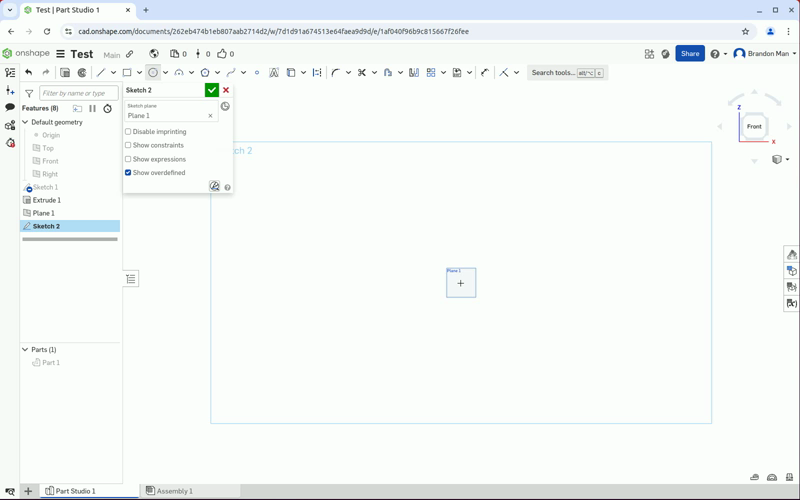
click(460, 282)
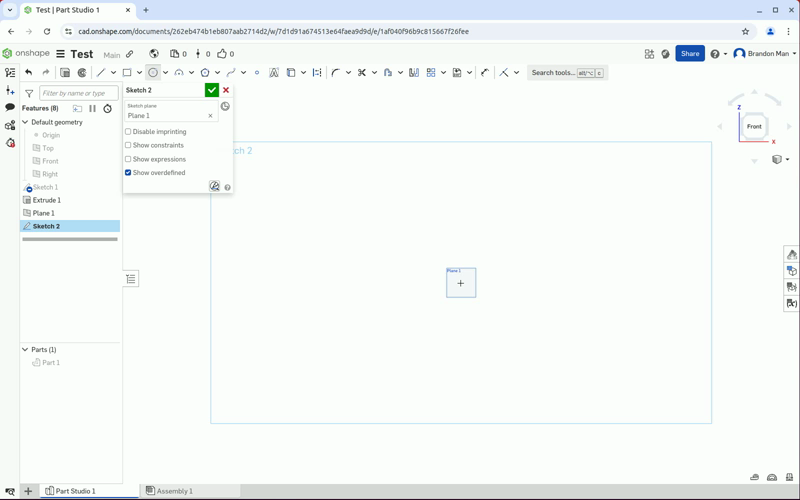
key_up(shift)
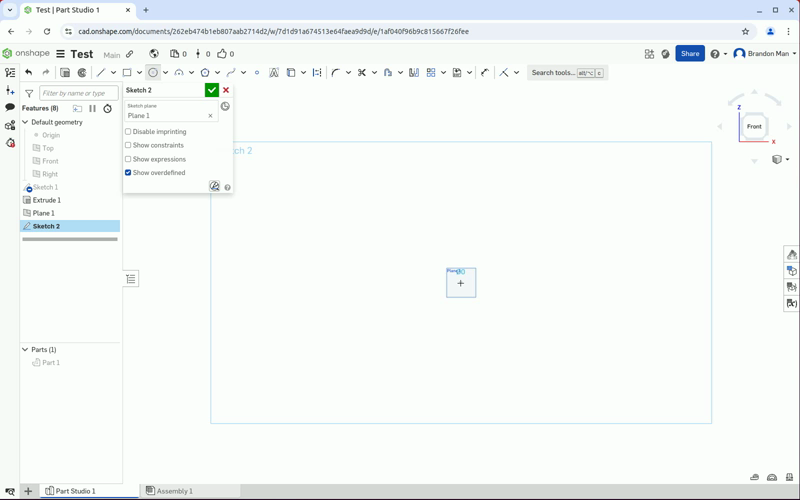
mouse_move(492, 282)
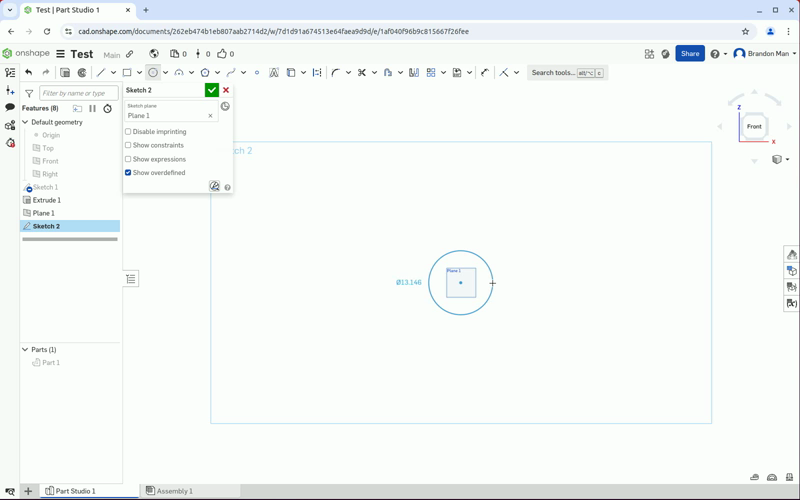
click(492, 282)
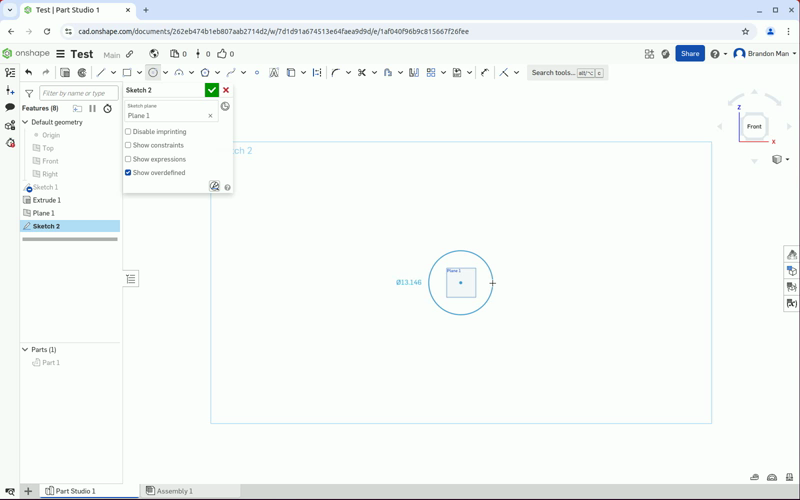
key(esc)
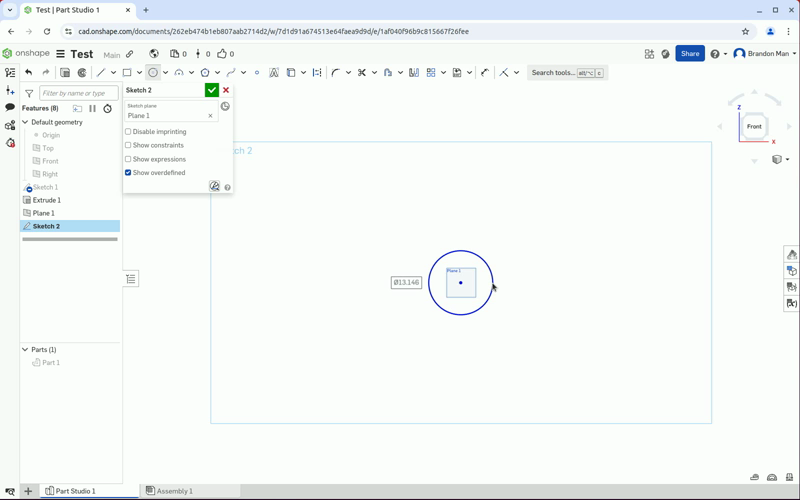
key(c)
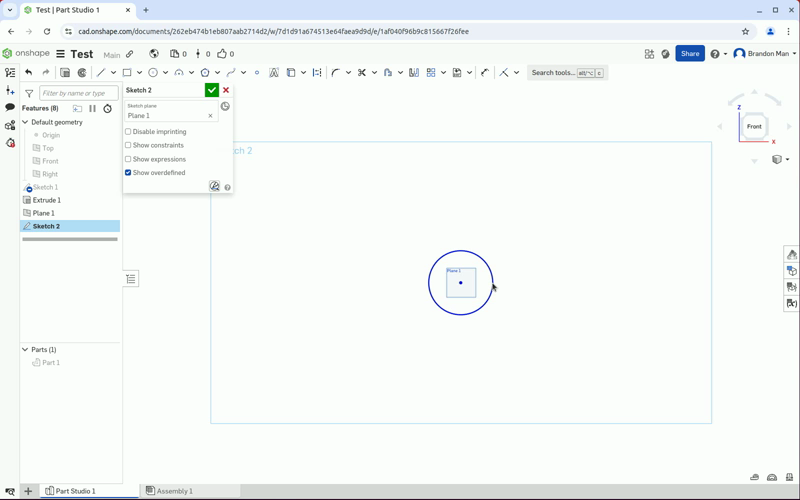
key_down(shift)
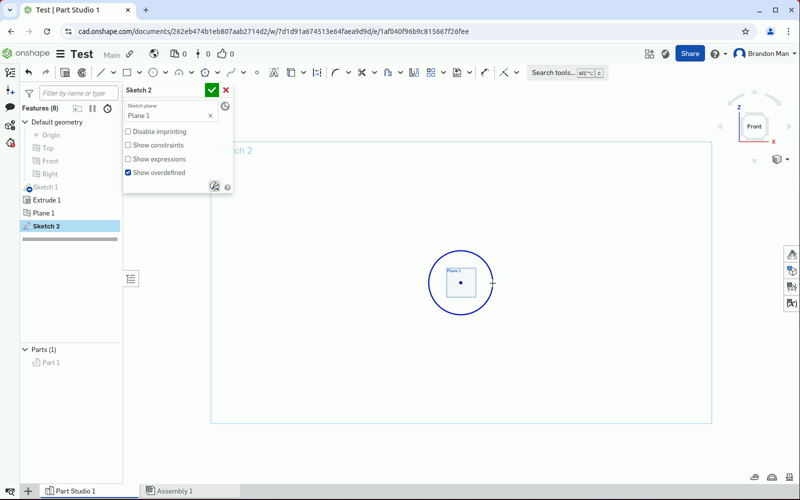
mouse_move(460, 282)
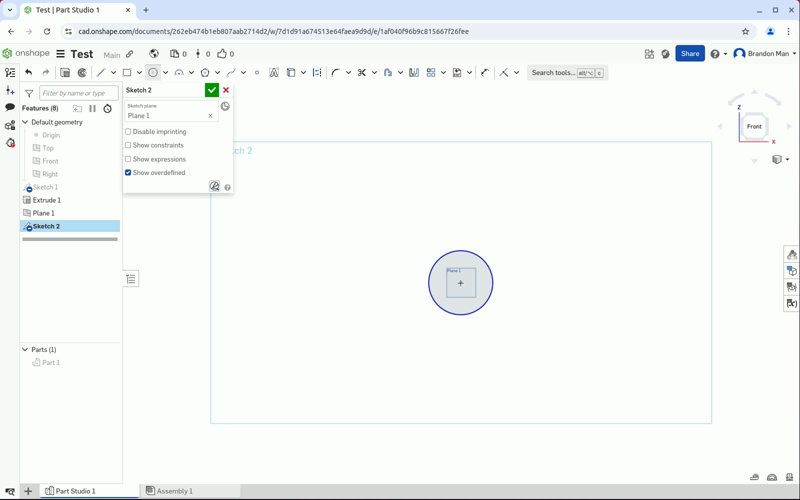
click(460, 282)
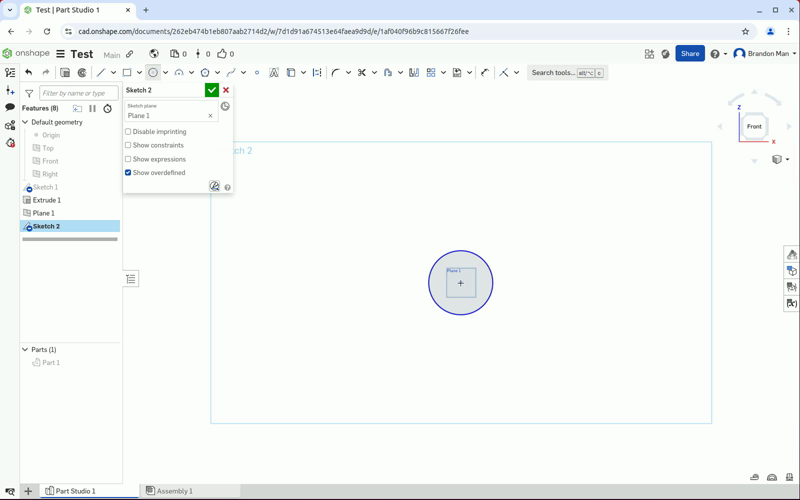
key_up(shift)
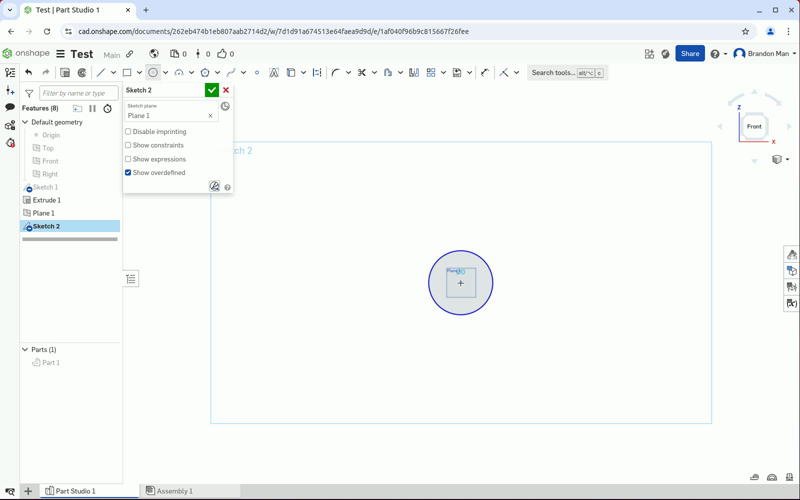
mouse_move(478, 282)
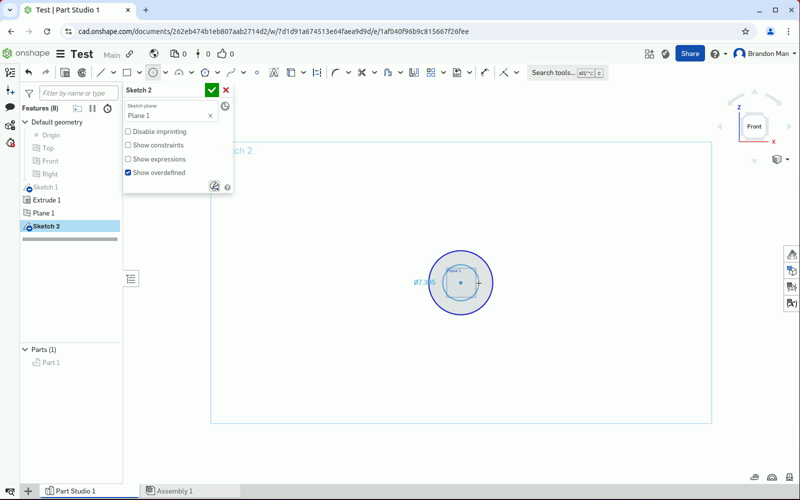
click(478, 282)
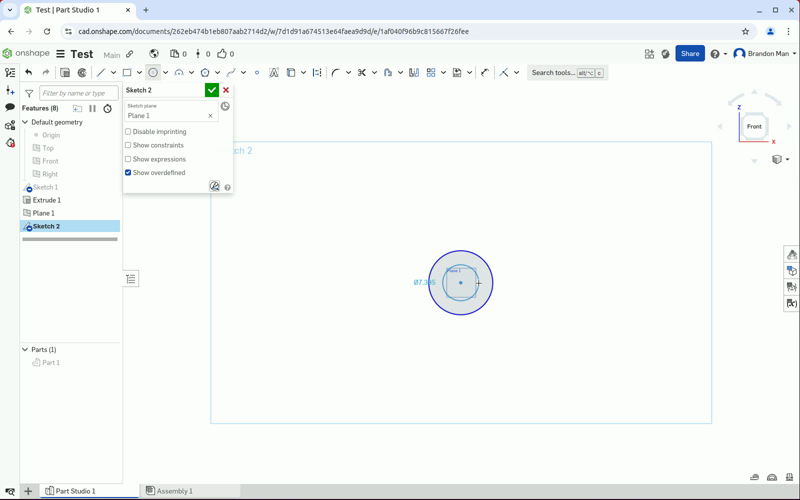
key(esc)
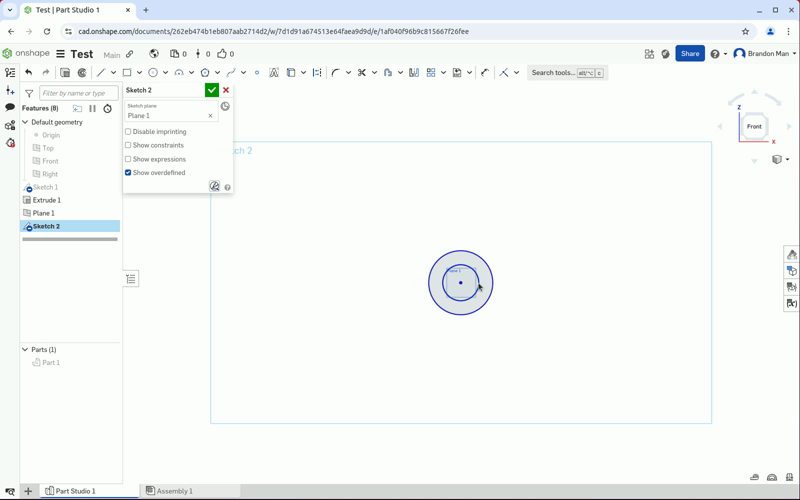
mouse_move(455, 311)
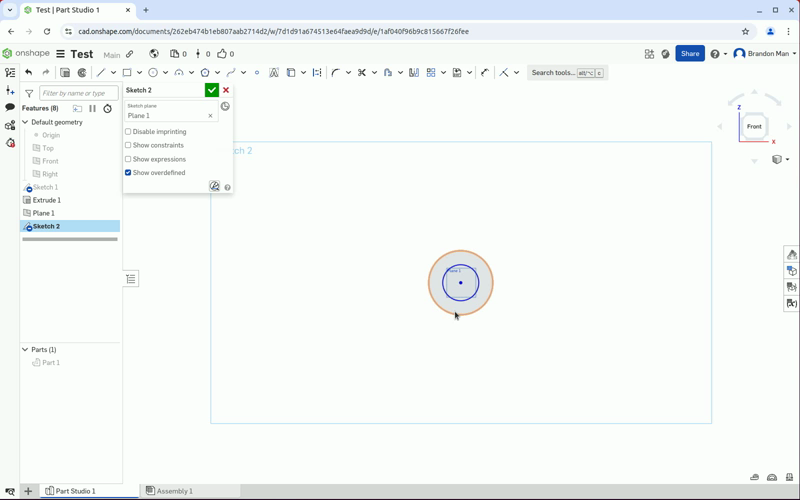
click(455, 311)
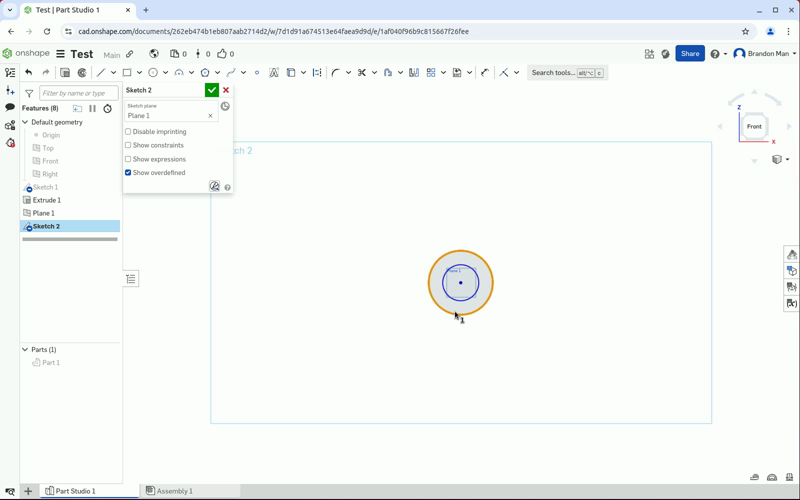
mouse_move(73, 352)
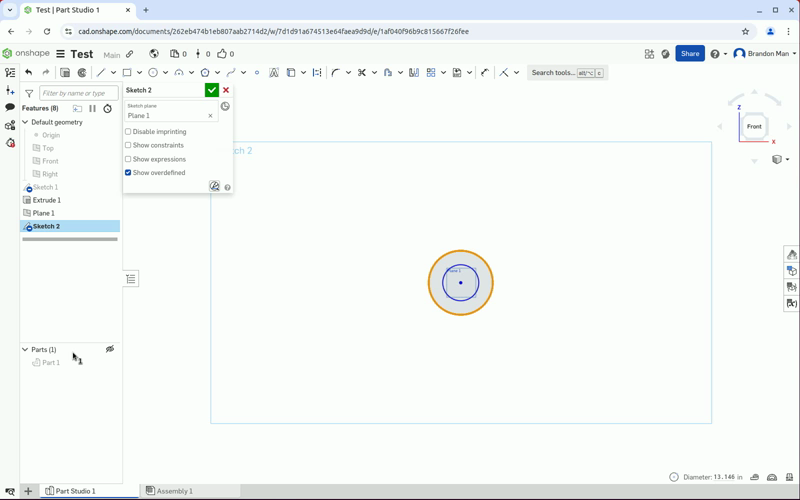
key(shift+y)
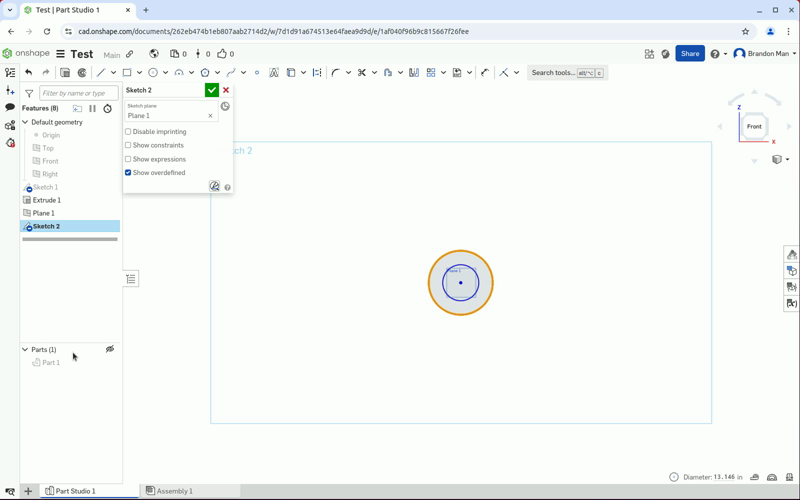
key(shift+e)
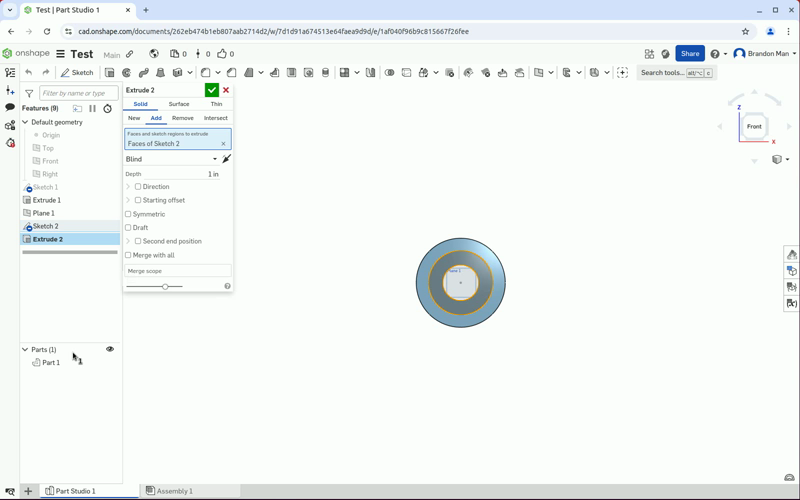
mouse_move(143, 106)
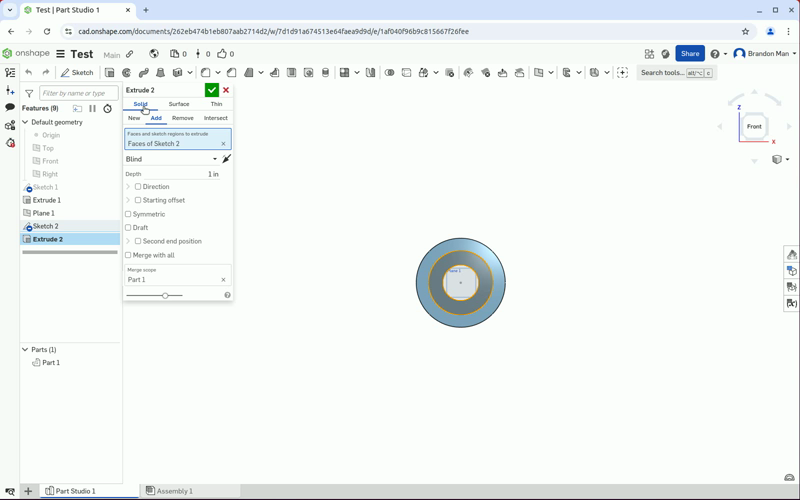
click(143, 106)
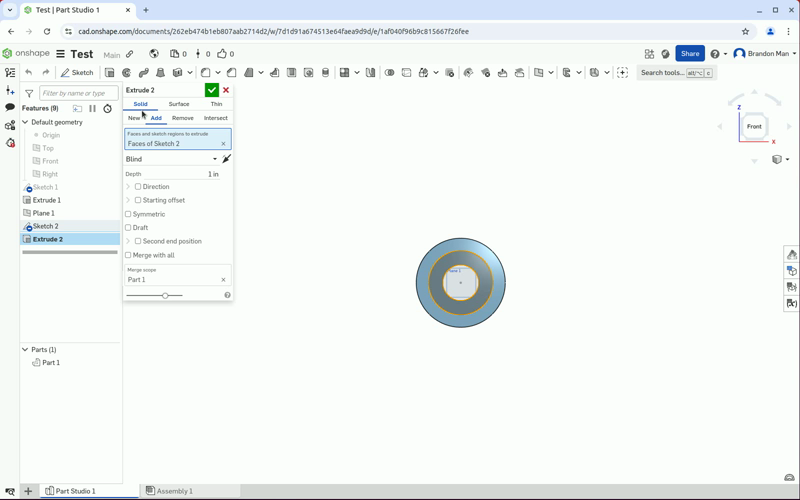
mouse_move(137, 120)
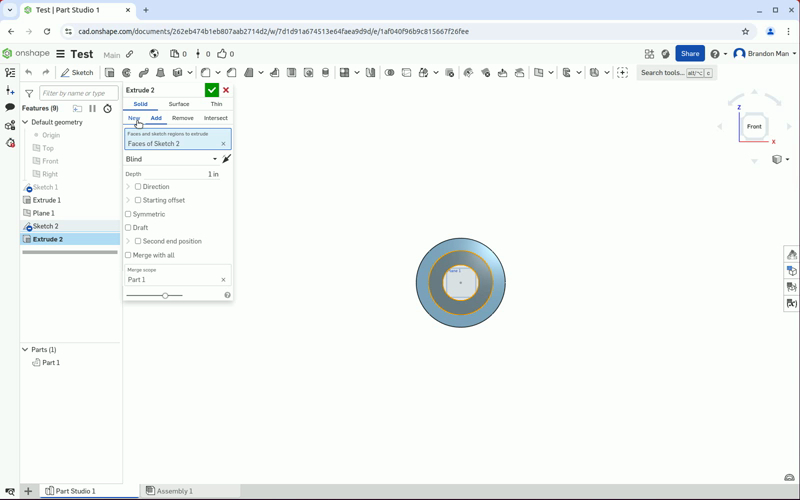
click(137, 120)
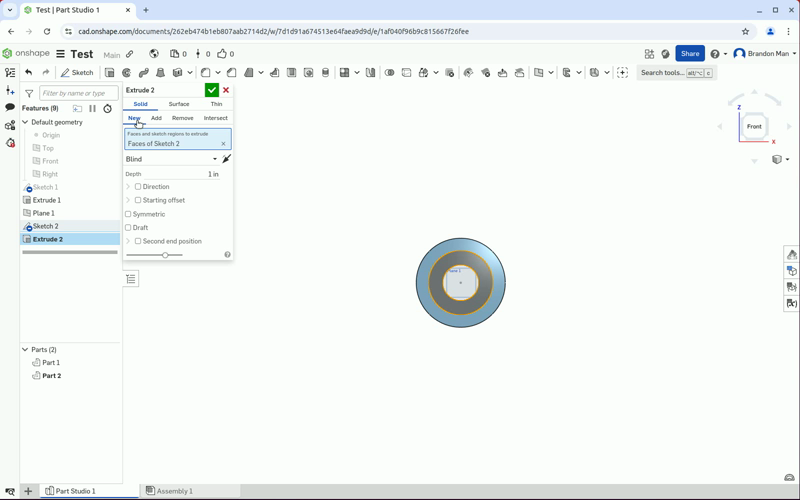
key(tab, 4)
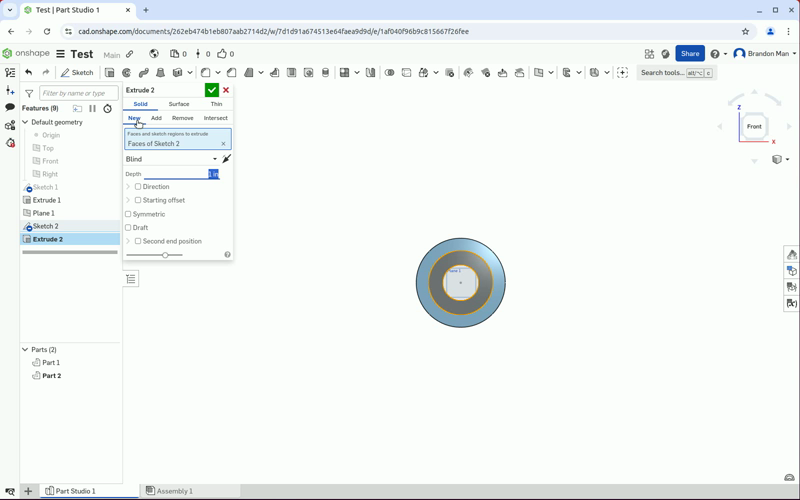
text(1.204)
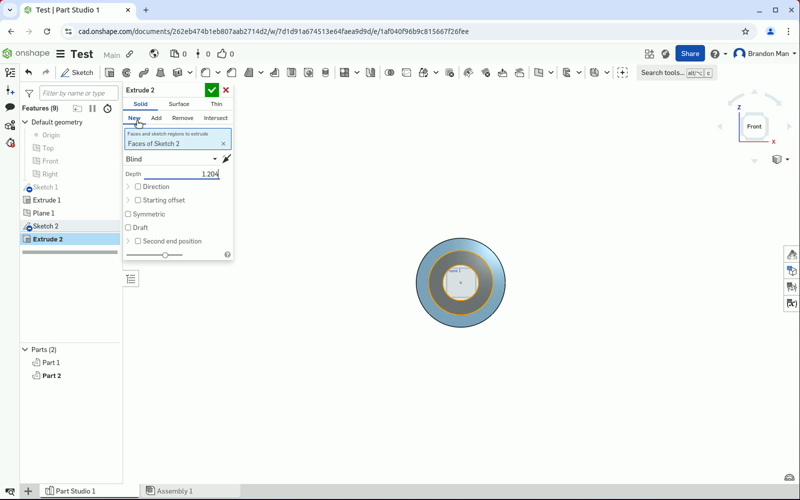
key(enter)
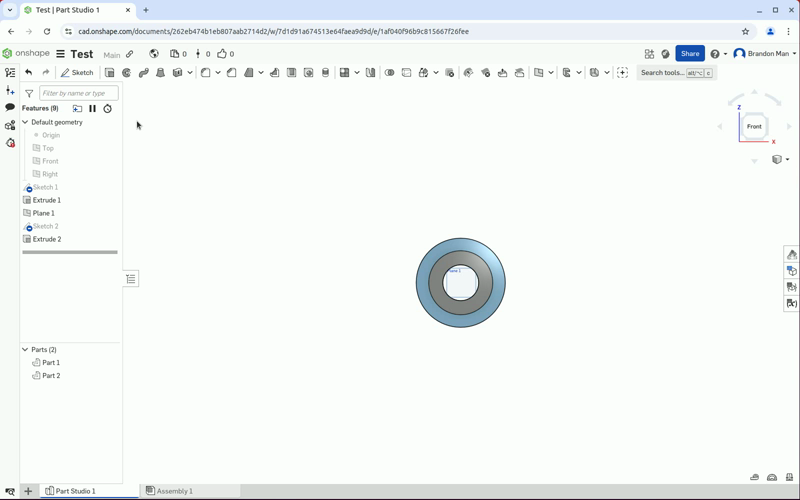
key(shift+h)
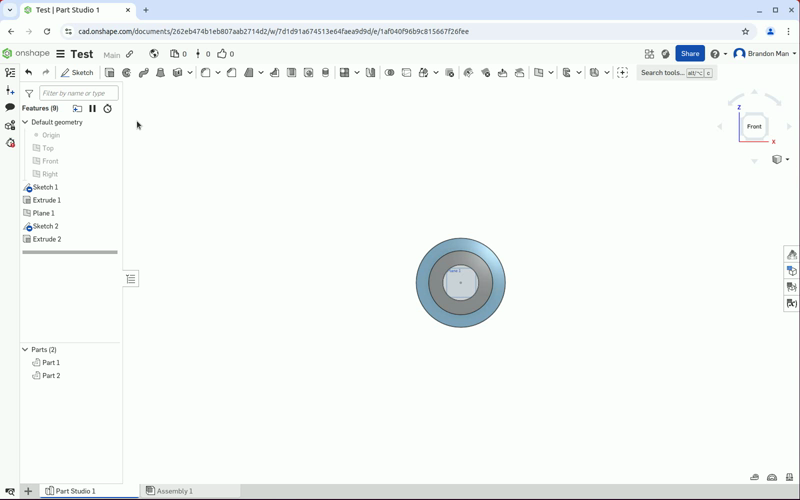
key(shift+h)
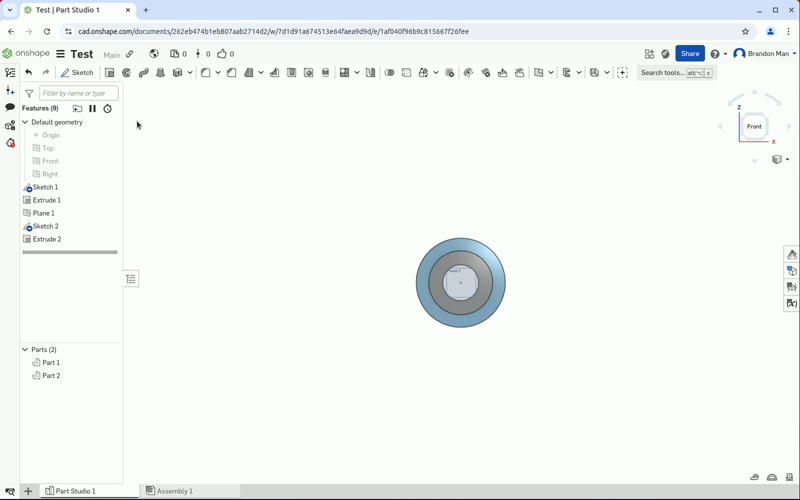
key(shift+7)
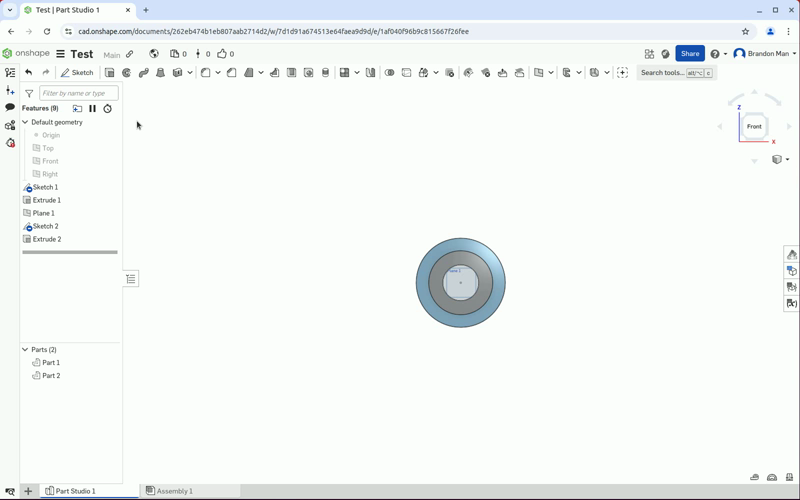
key(left, 2)
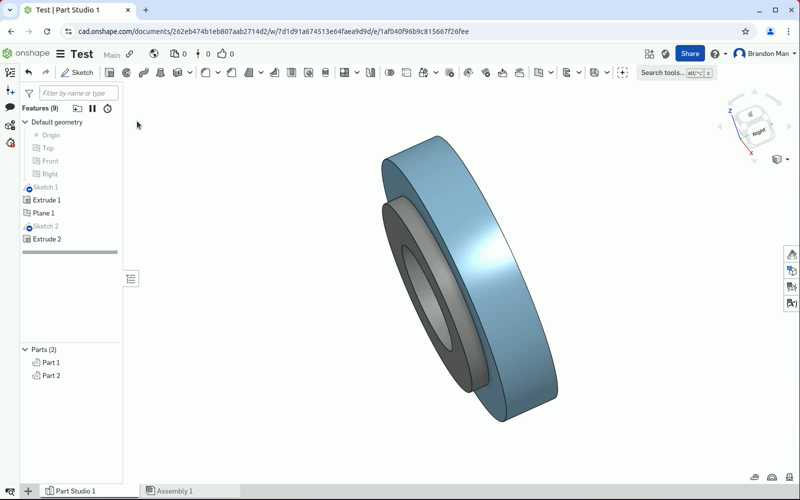
key(down, 2)
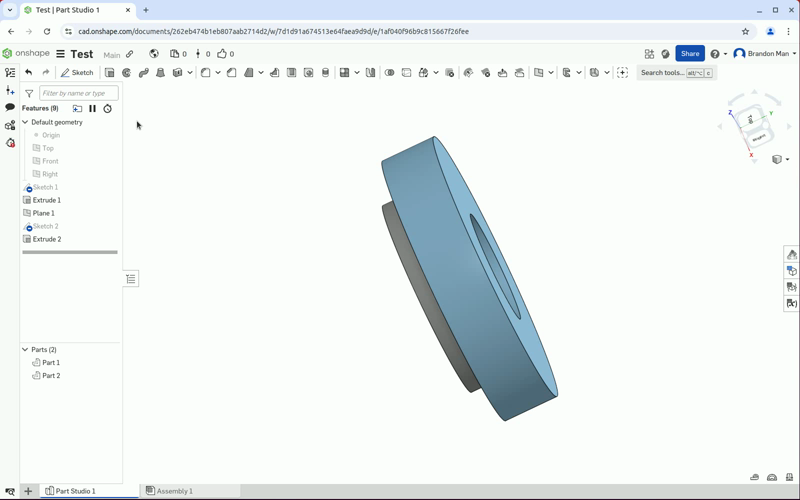
key(up, 2)
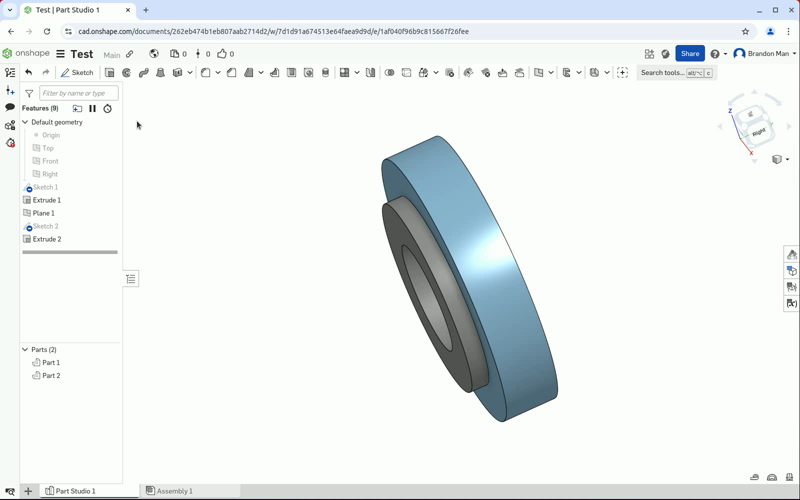
key(right, 2)
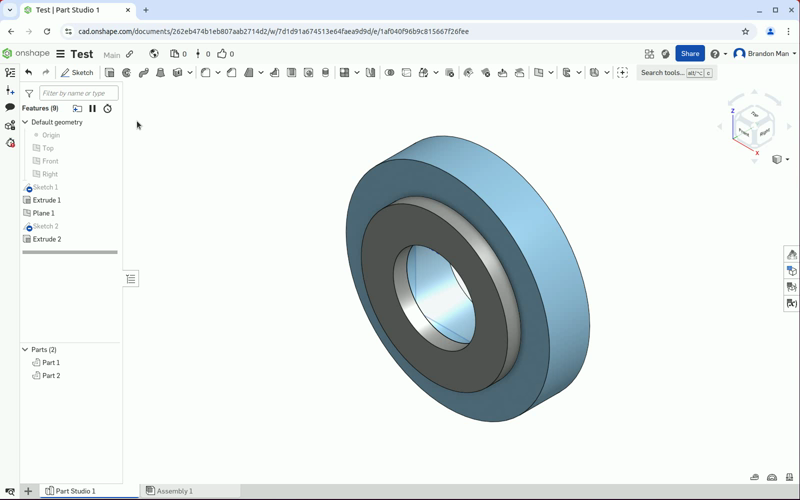
mouse_move(73, 189)
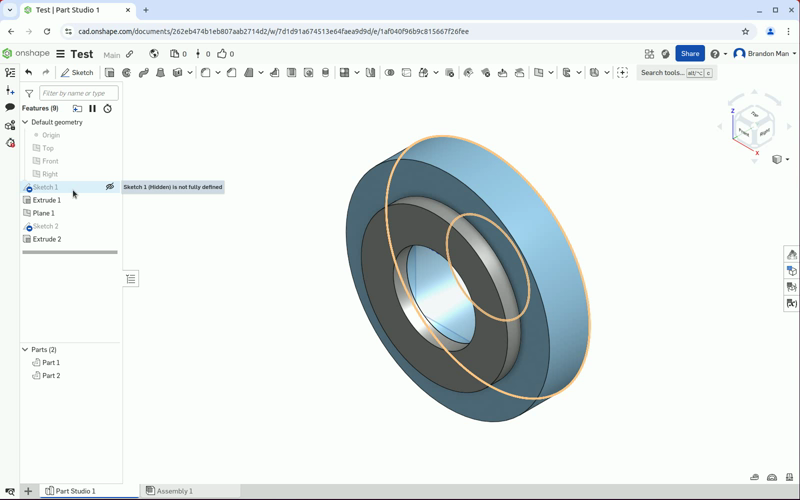
click(73, 189)